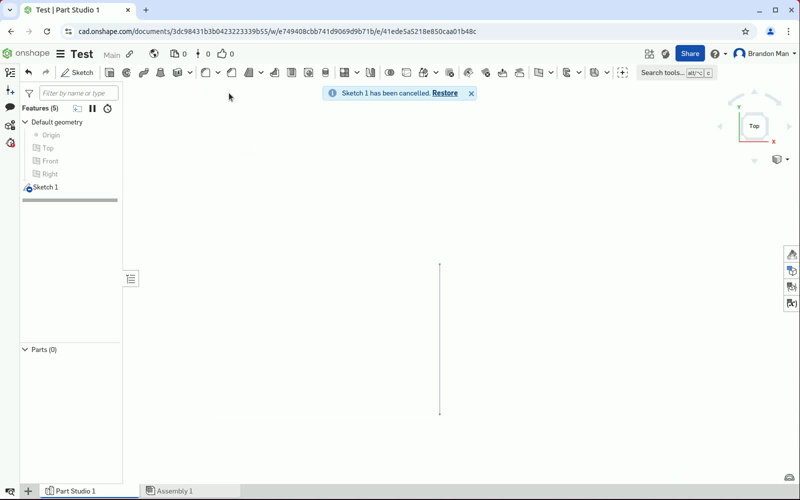
key(shift+h)
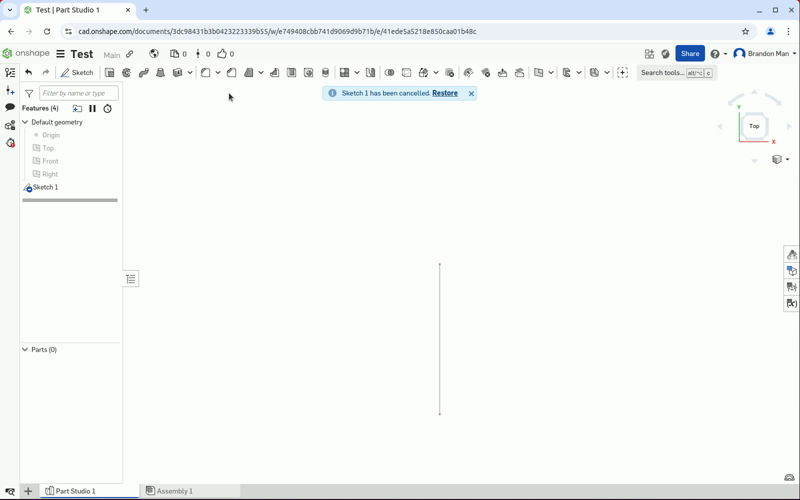
key(shift+s)
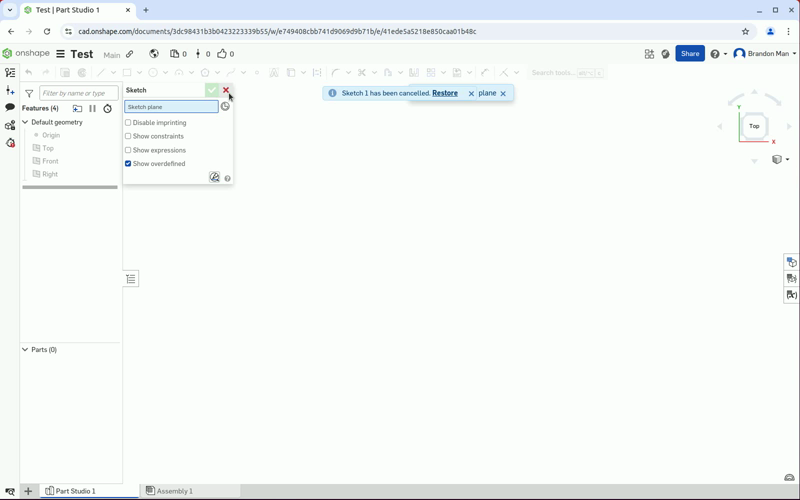
mouse_move(73, 150)
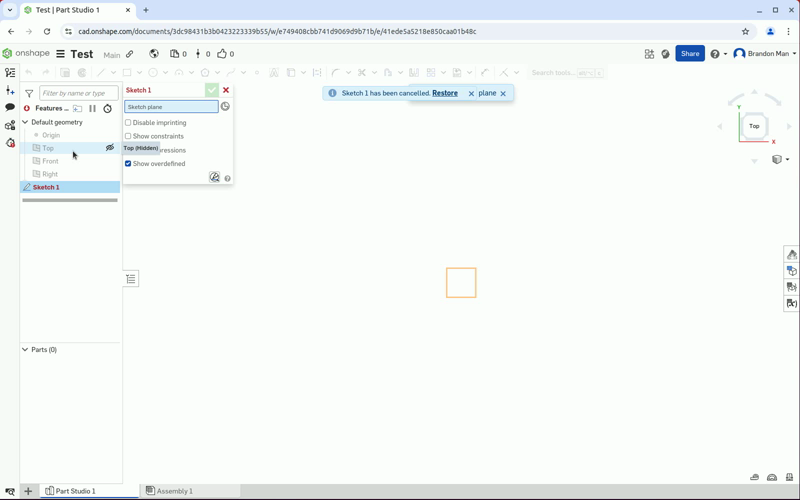
click(73, 150)
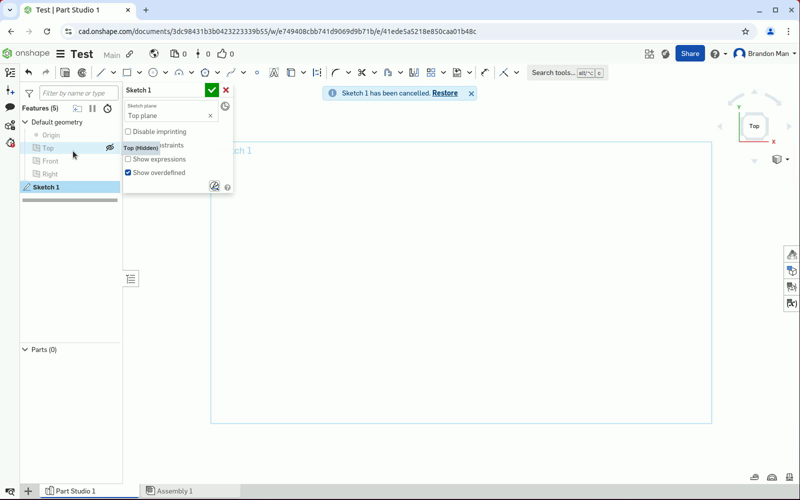
mouse_move(73, 352)
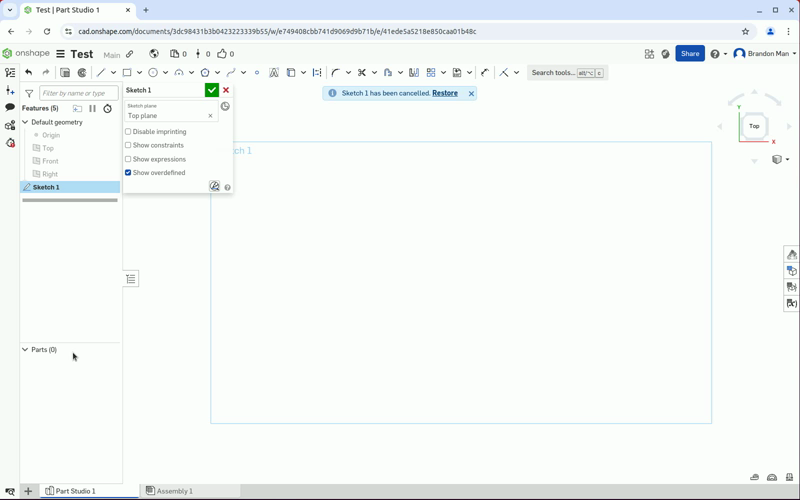
key(y)
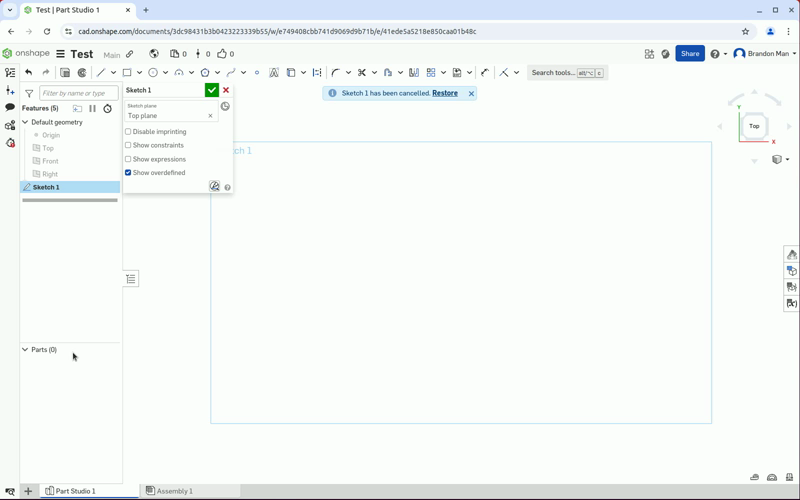
key(c)
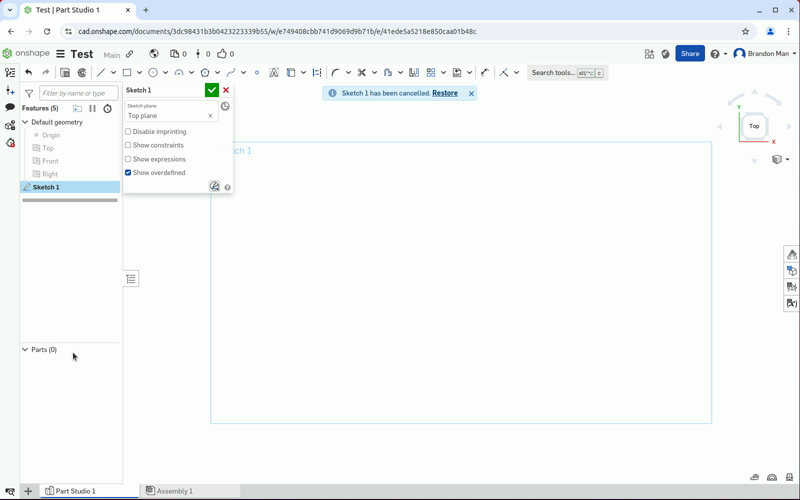
key_down(shift)
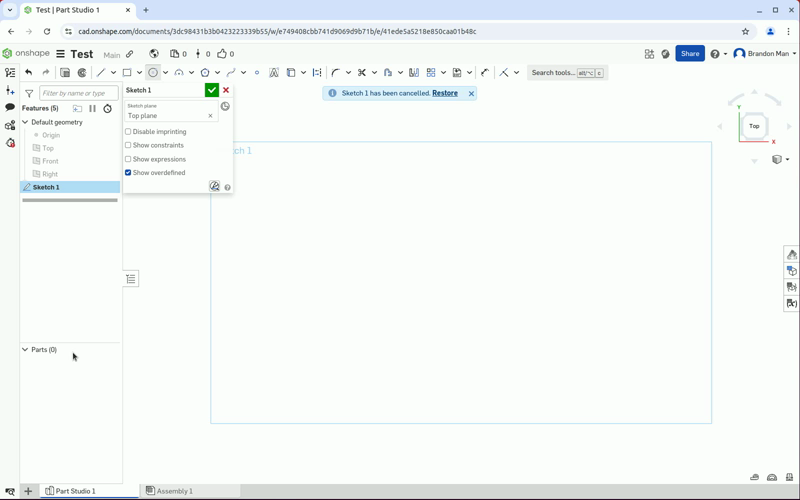
mouse_move(392, 282)
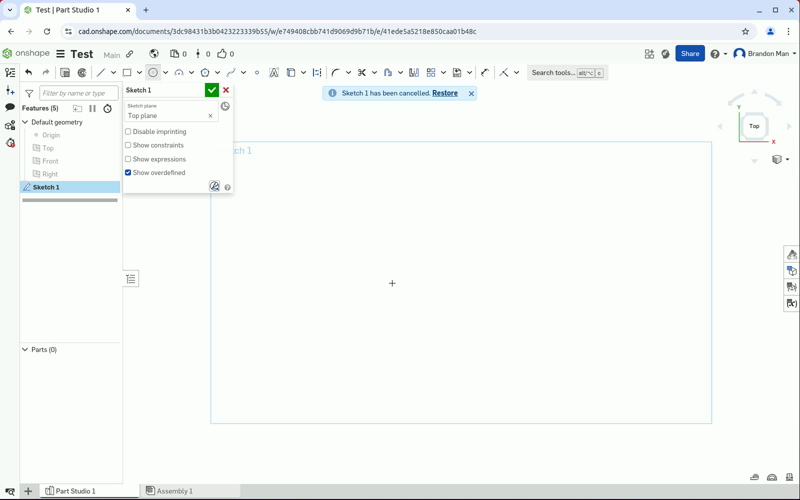
click(392, 282)
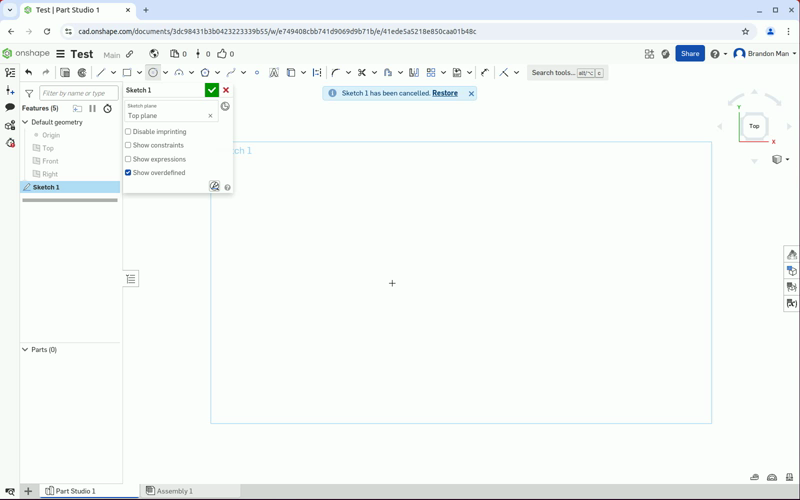
key_up(shift)
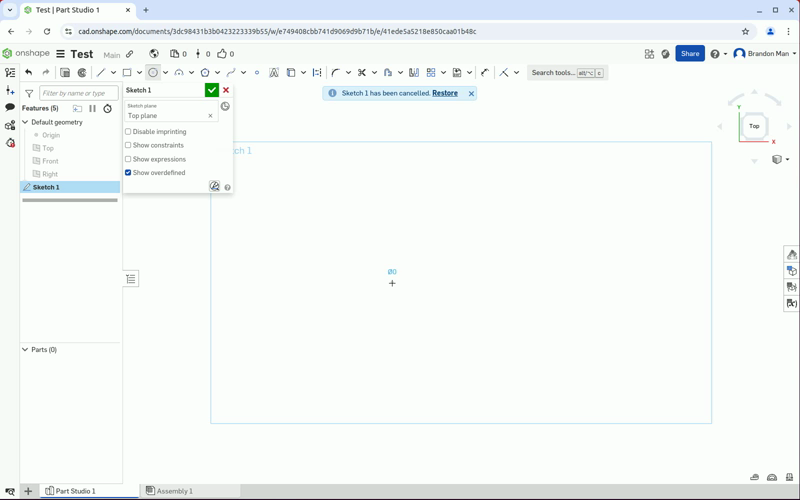
mouse_move(435, 282)
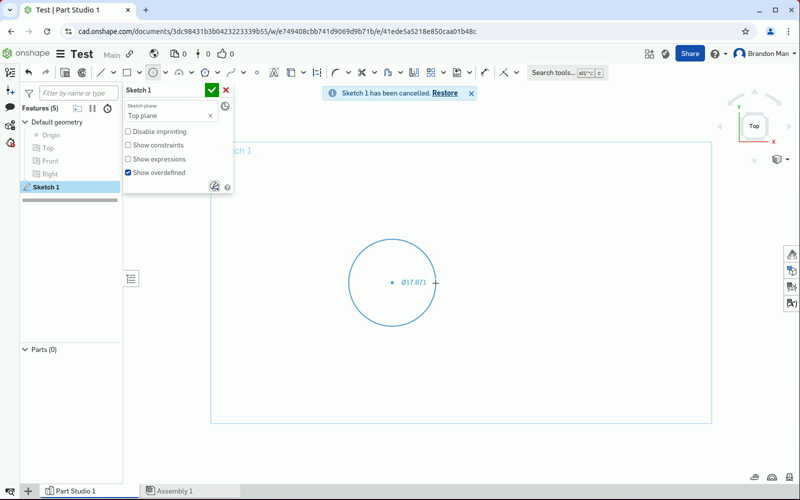
click(435, 282)
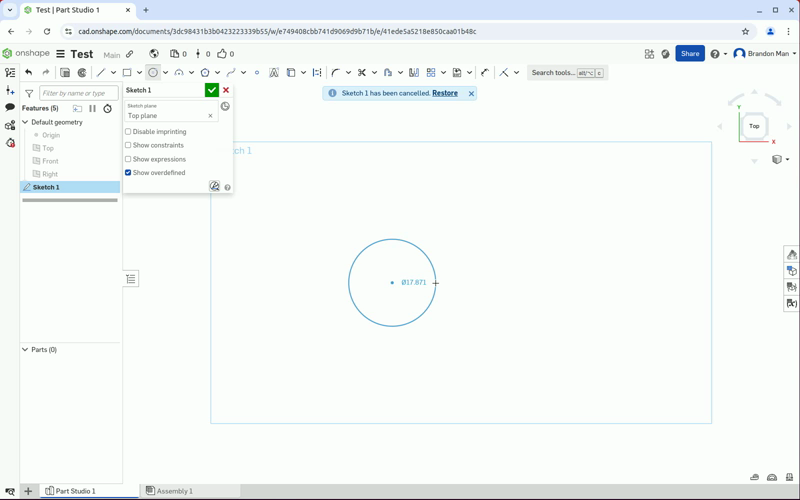
key(esc)
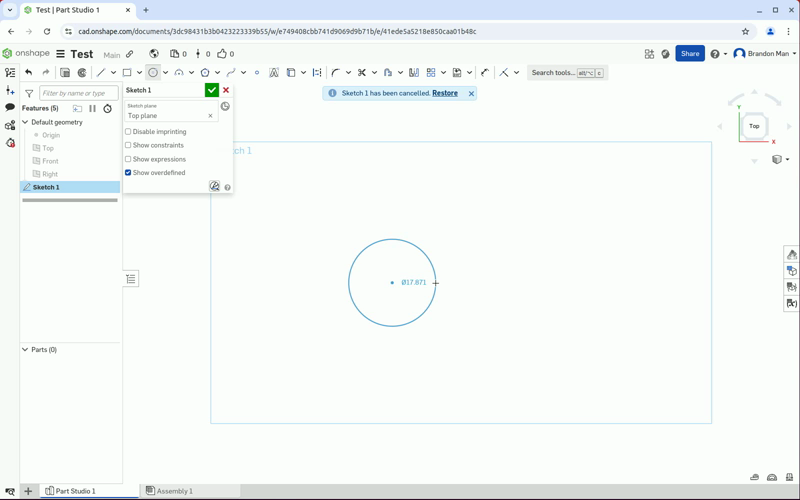
key(c)
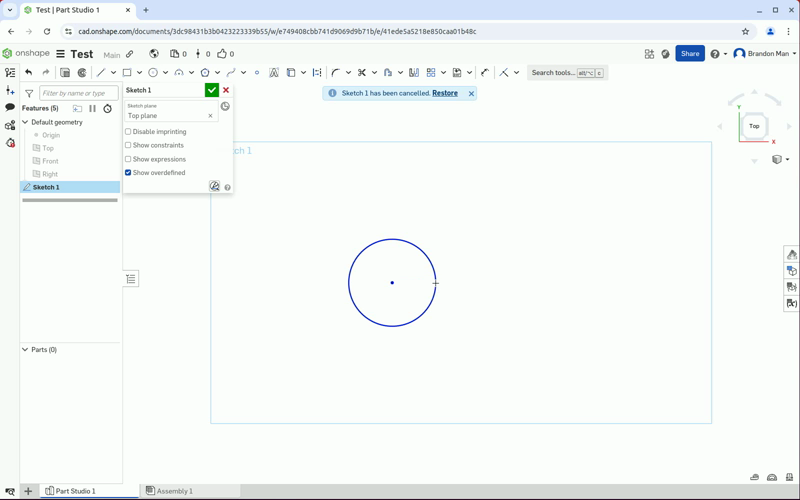
key_down(shift)
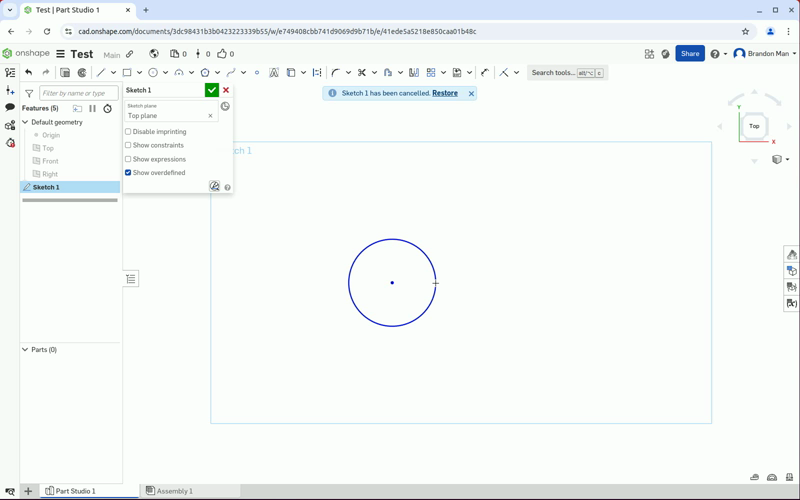
mouse_move(392, 282)
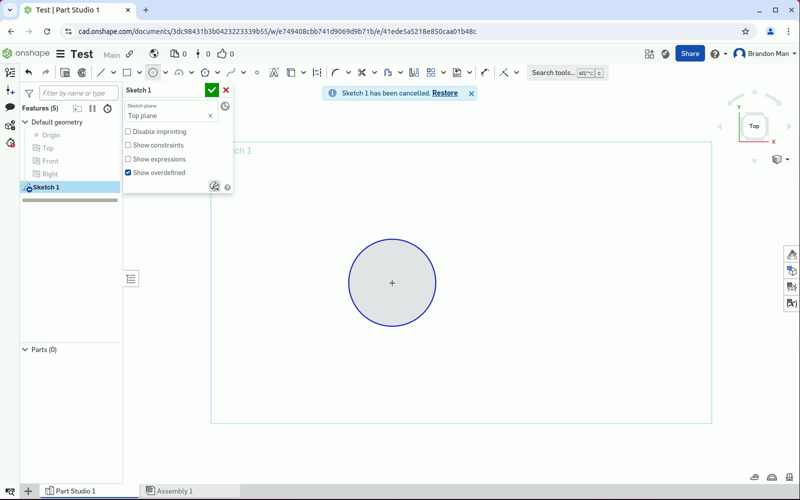
click(392, 282)
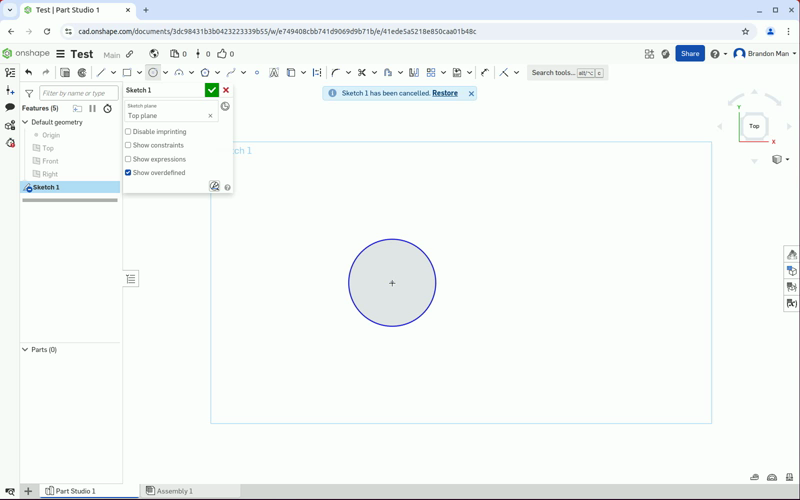
key_up(shift)
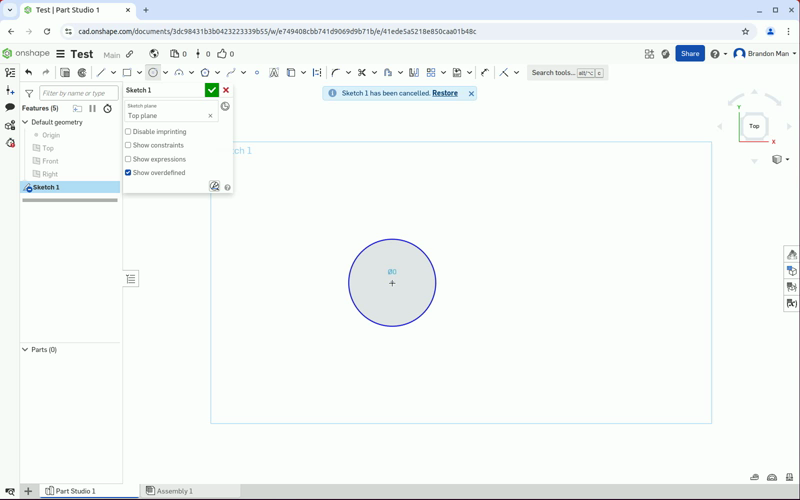
mouse_move(415, 282)
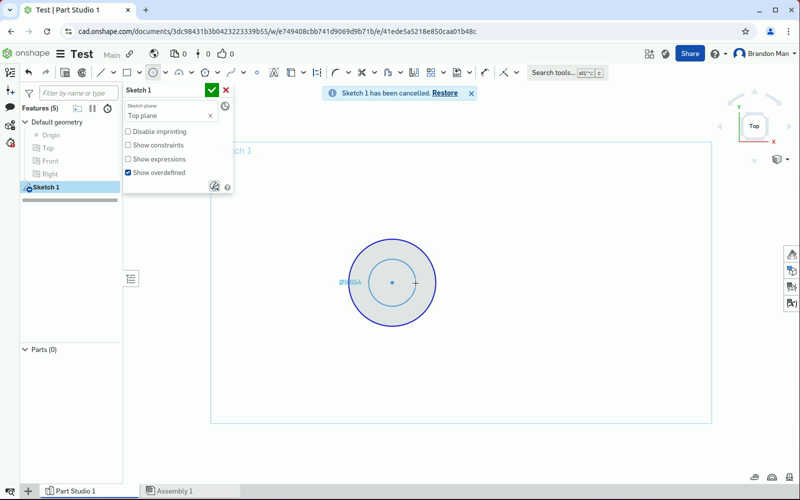
click(415, 282)
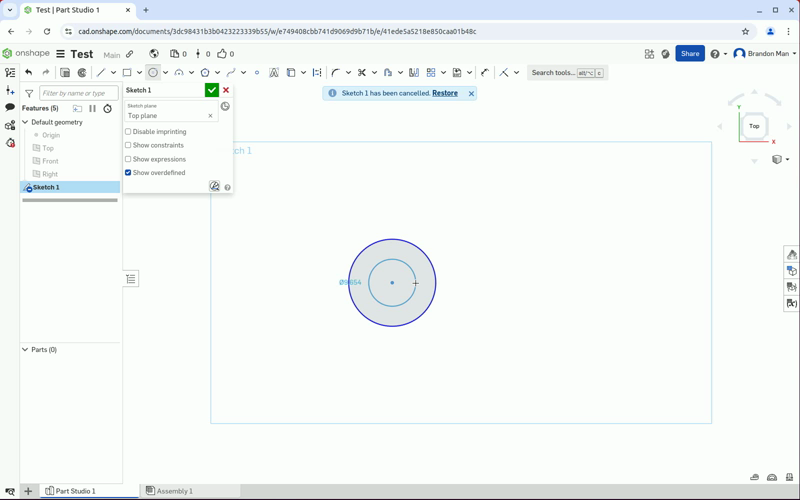
key(esc)
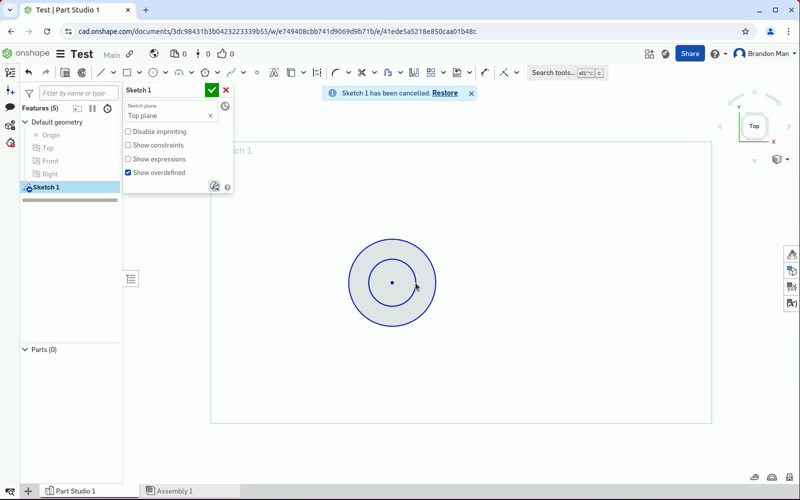
mouse_move(394, 311)
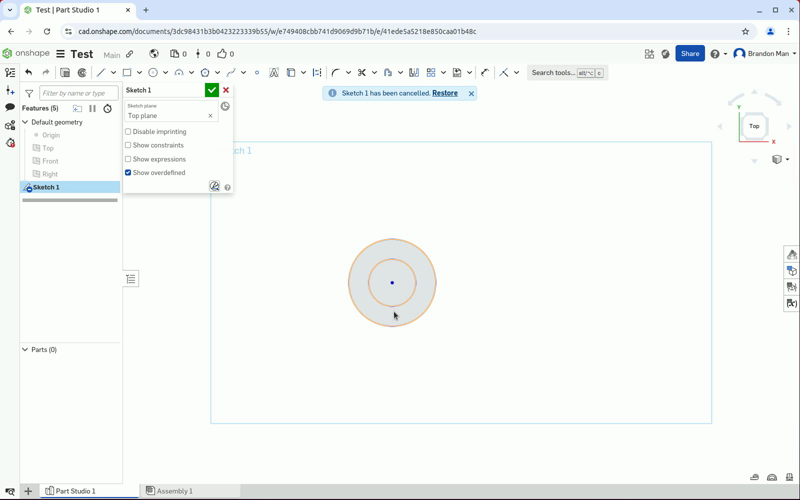
click(394, 311)
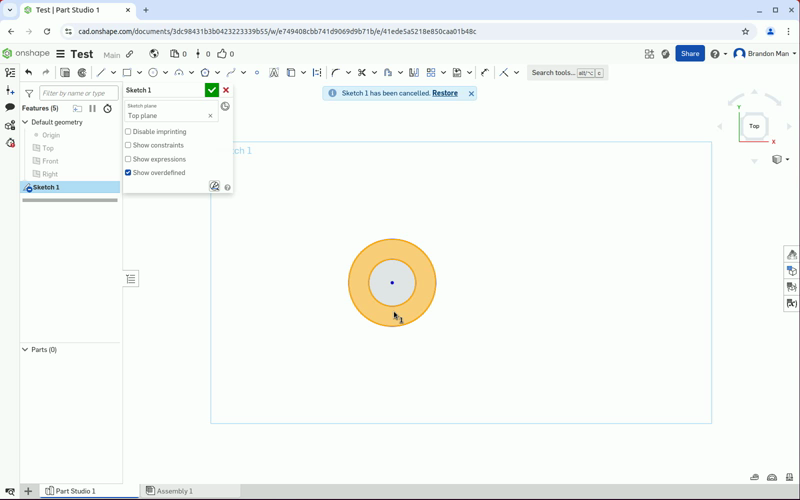
mouse_move(73, 352)
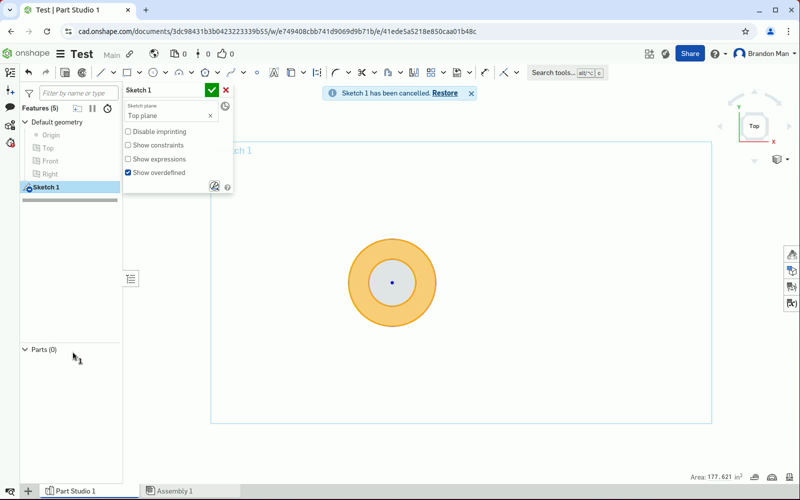
key(shift+y)
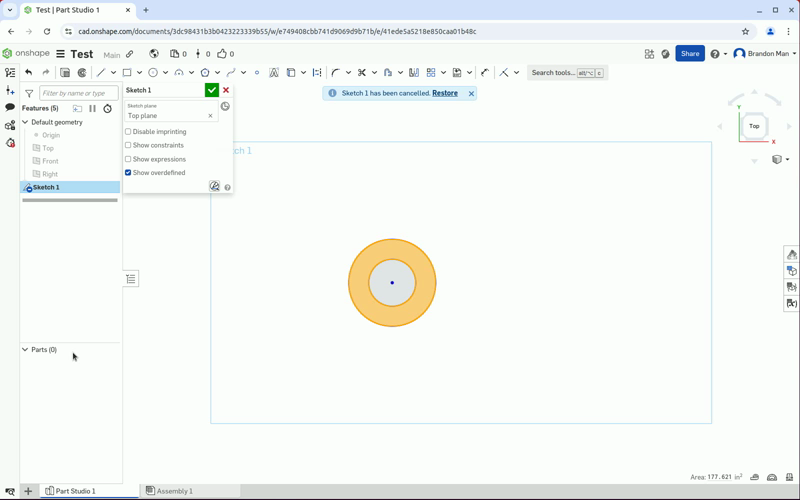
key(shift+e)
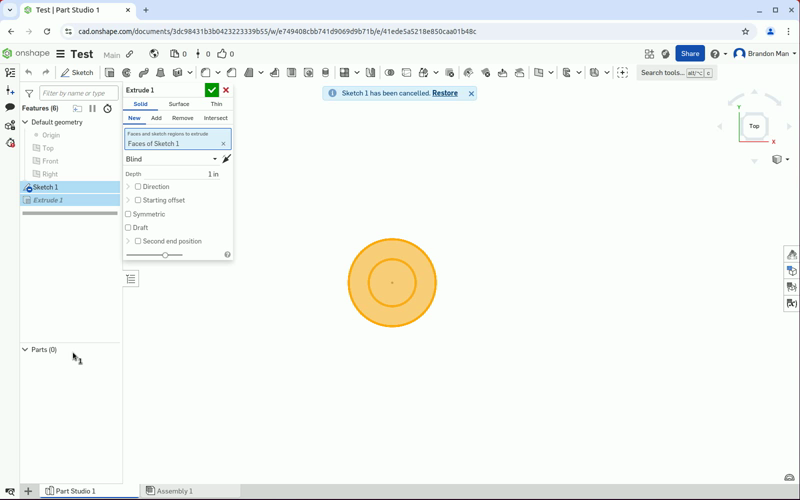
mouse_move(143, 106)
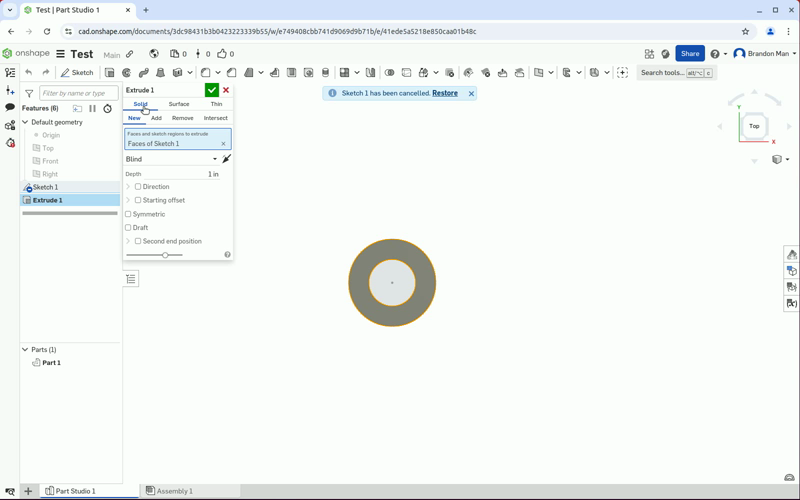
click(143, 106)
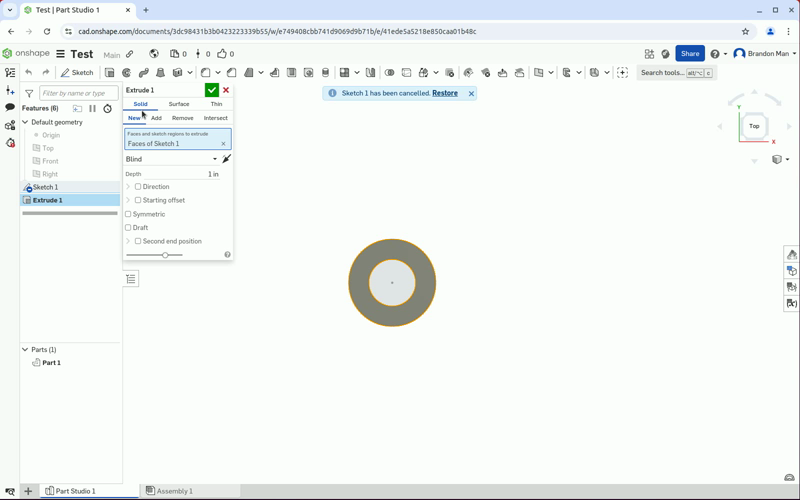
mouse_move(137, 120)
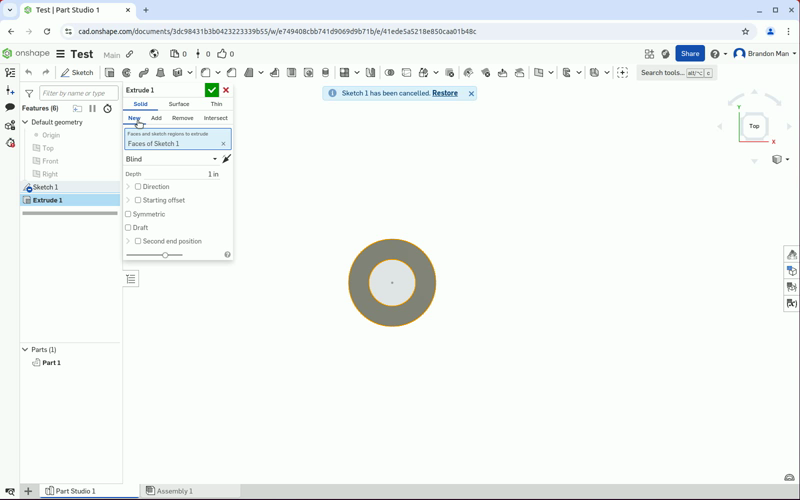
click(137, 120)
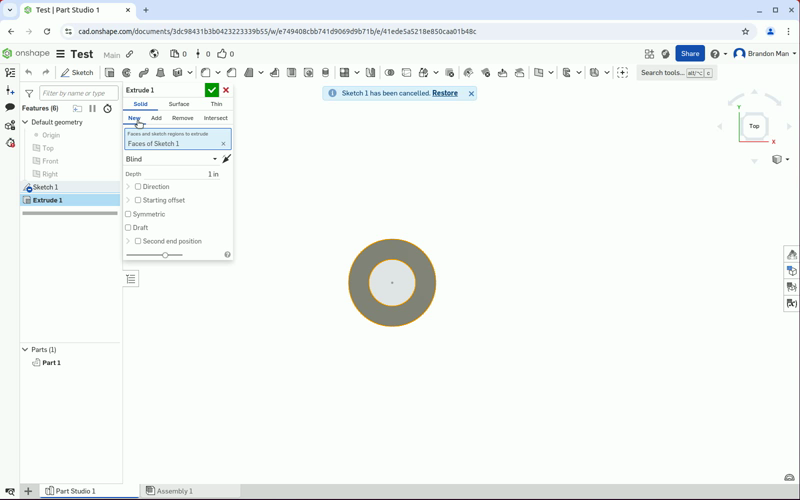
key(tab, 4)
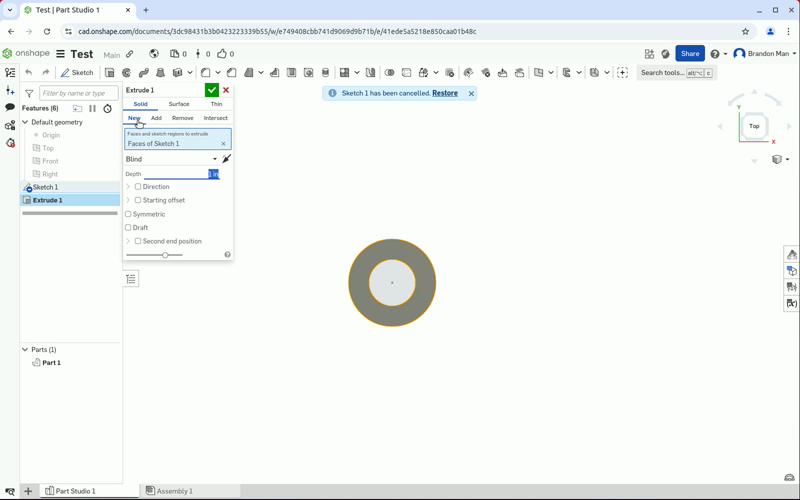
text(7.703)
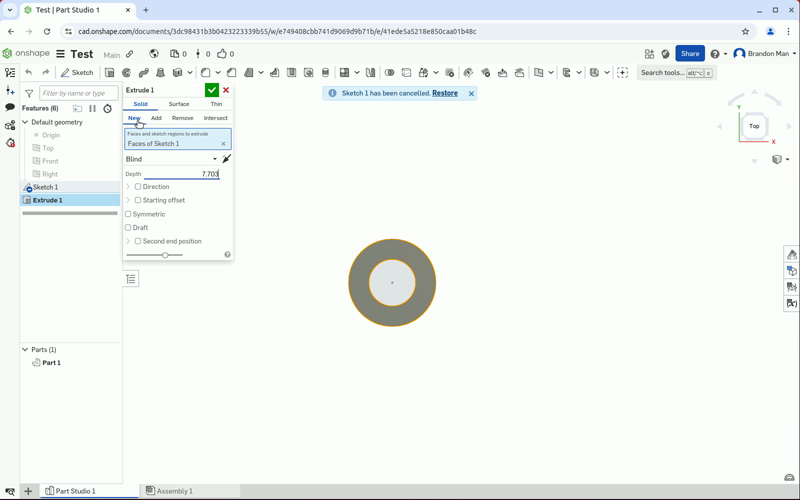
key(enter)
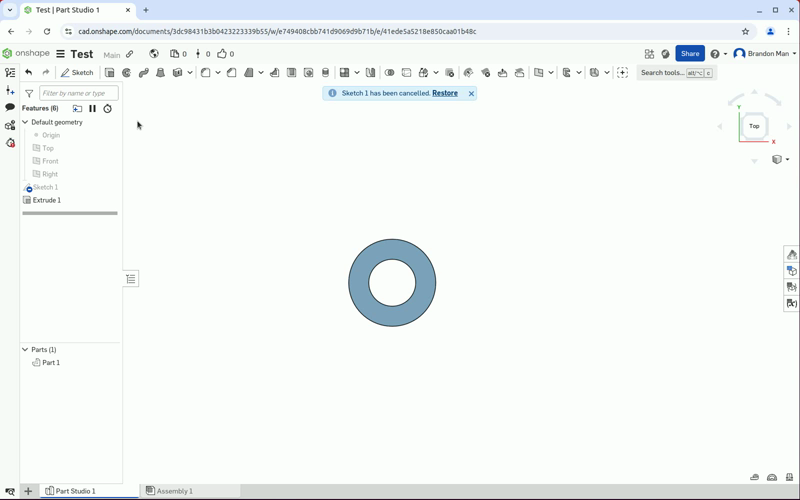
key(shift+h)
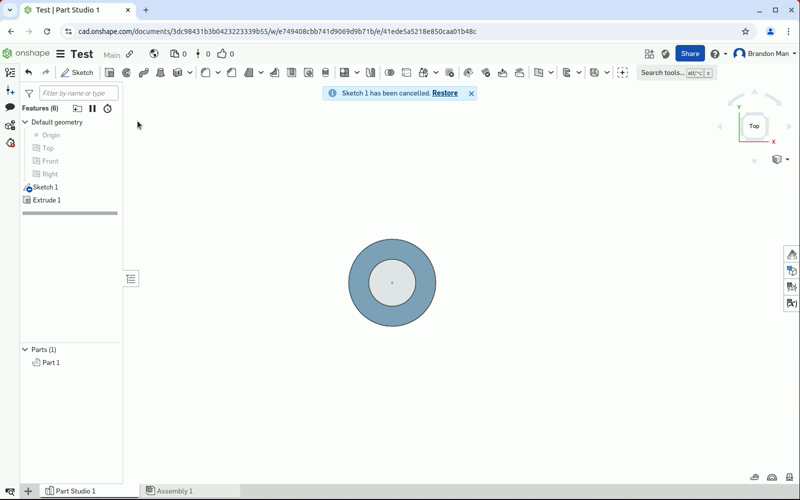
key(shift+h)
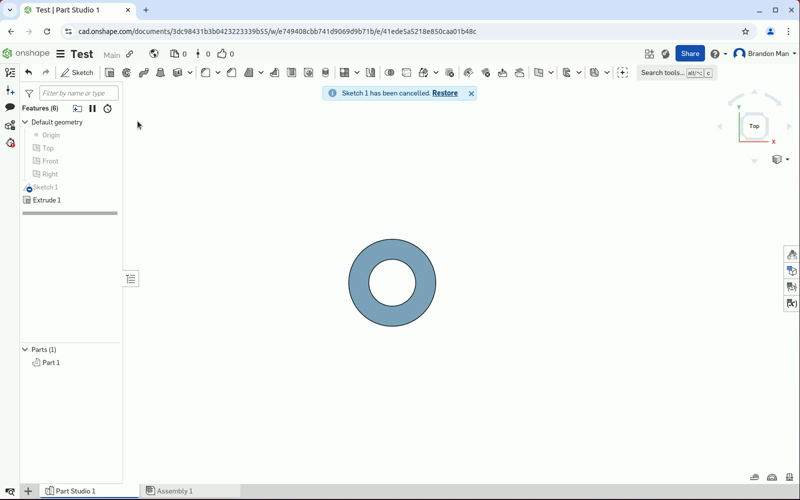
mouse_move(73, 189)
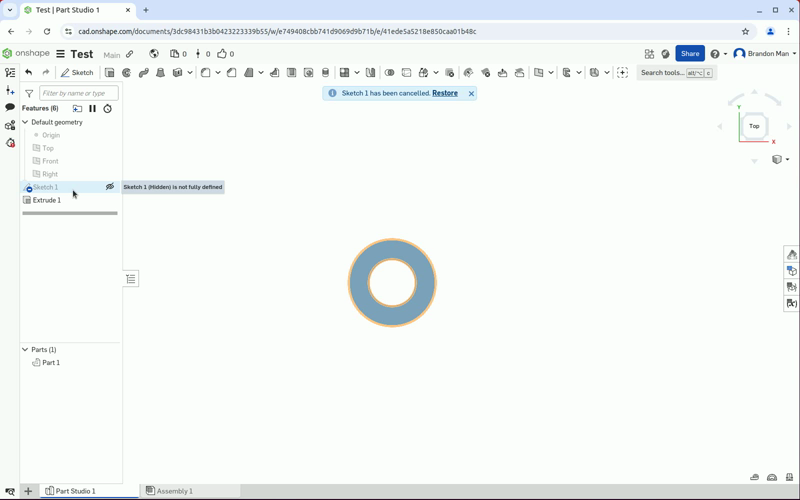
click(73, 189)
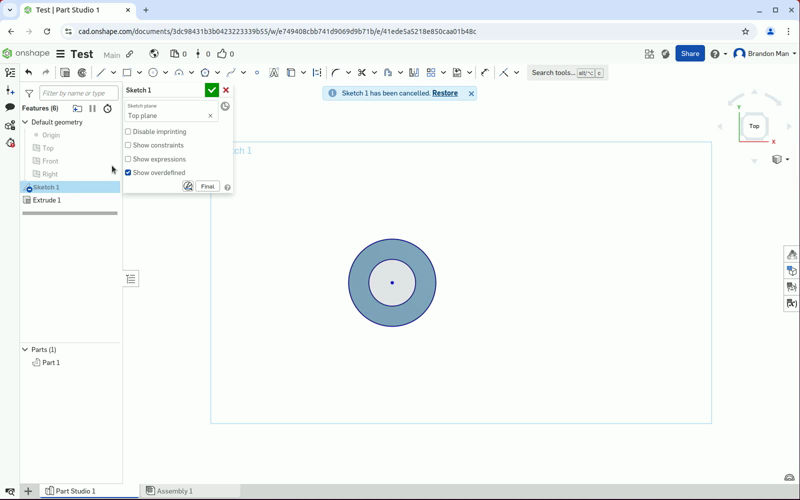
mouse_move(229, 92)
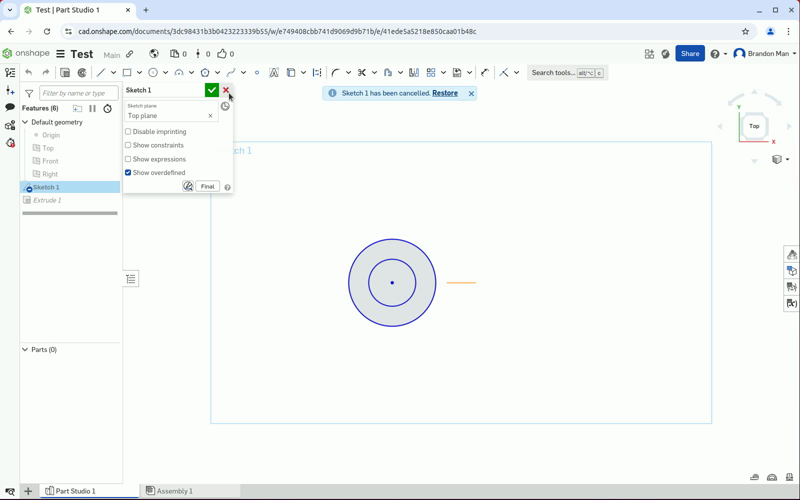
click(229, 92)
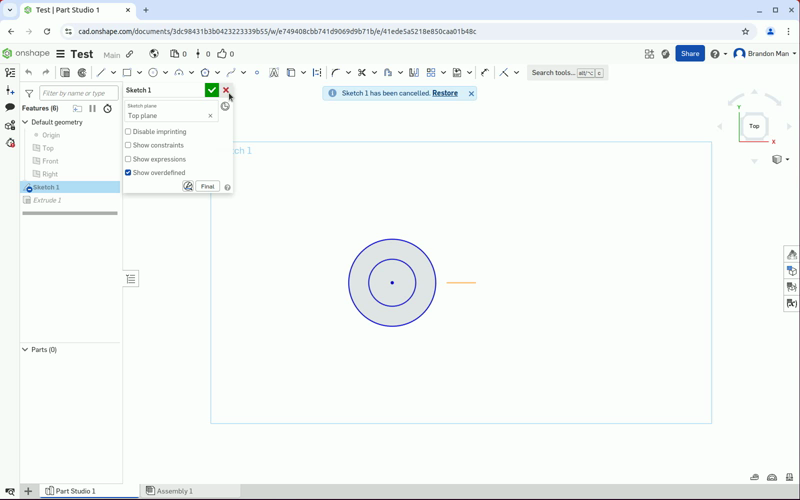
key(shift+s)
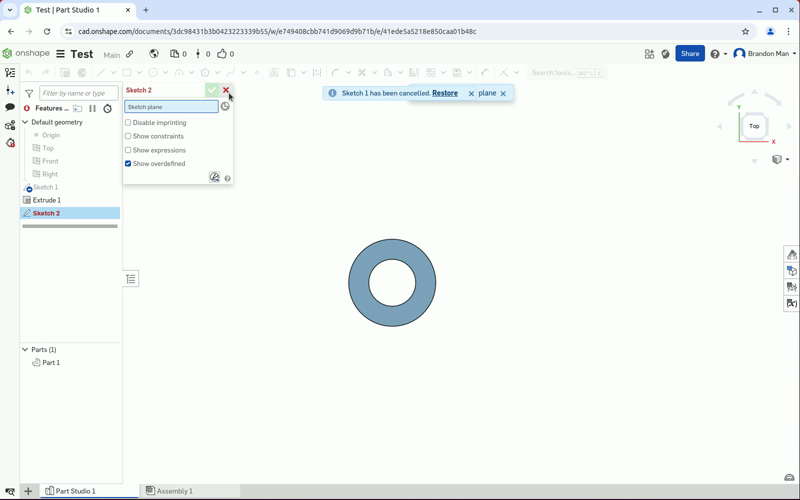
mouse_move(73, 150)
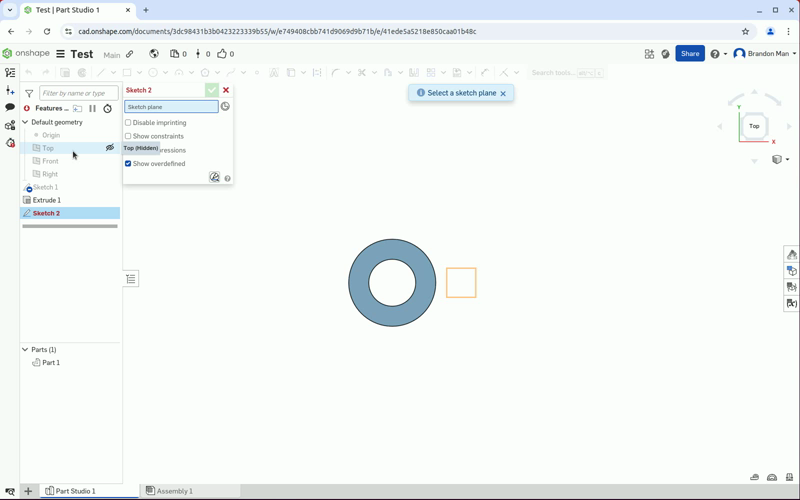
click(73, 150)
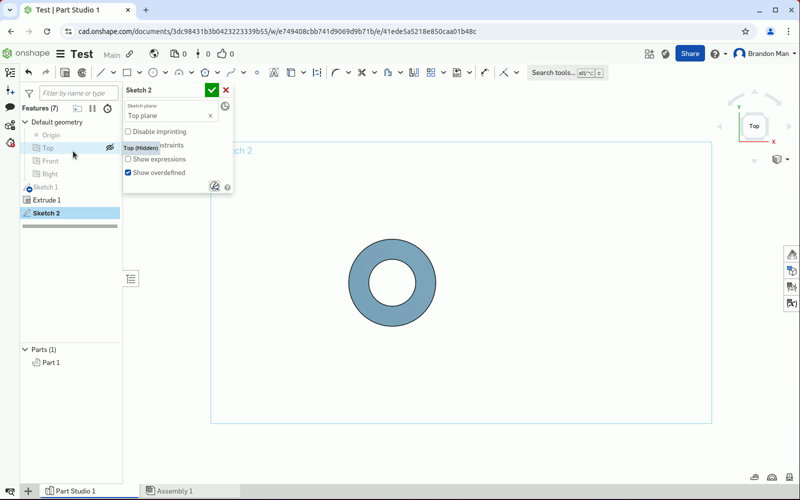
mouse_move(73, 352)
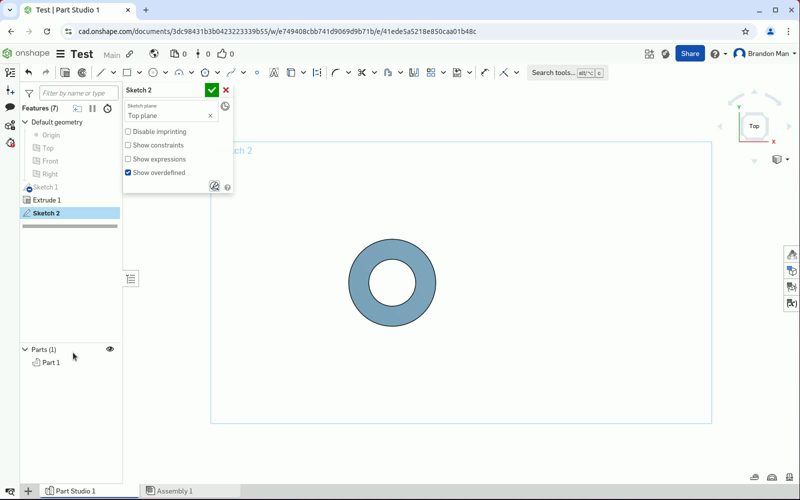
key(y)
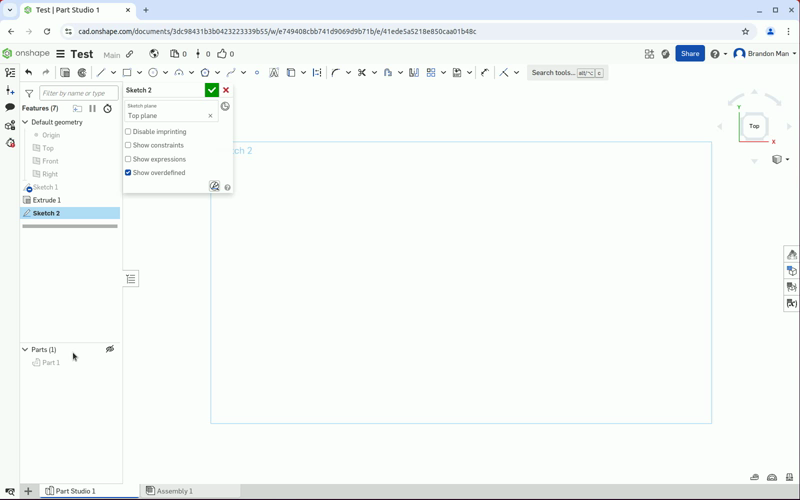
key(l)
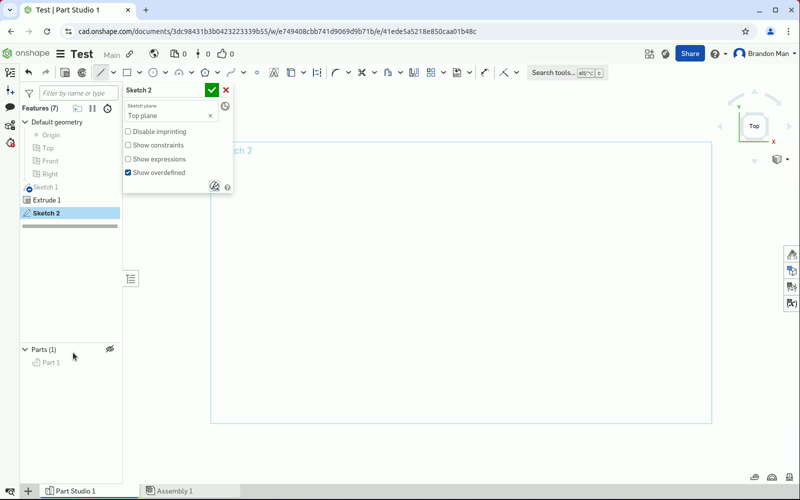
key_down(shift)
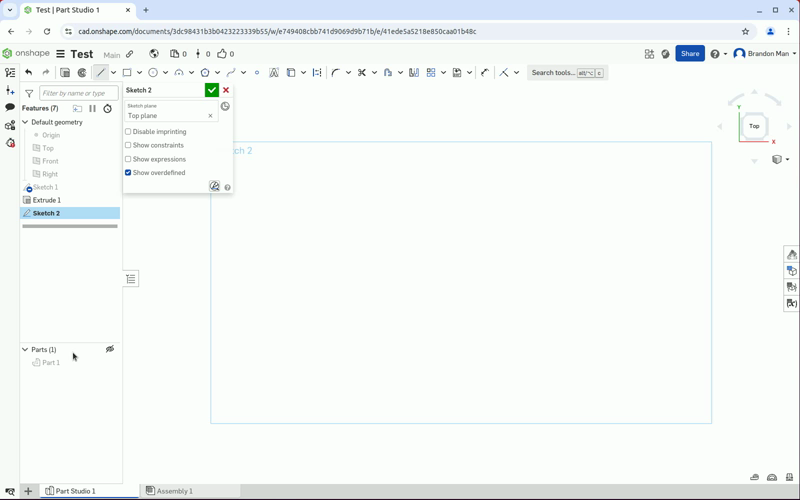
mouse_move(391, 326)
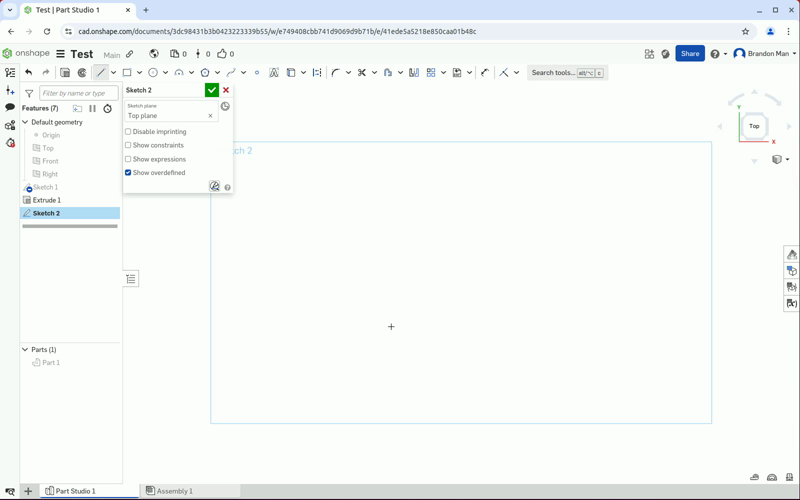
click(391, 326)
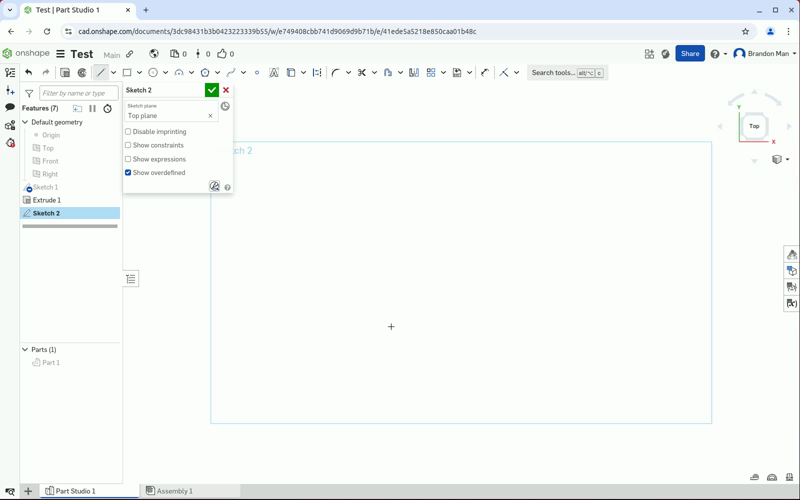
key_up(shift)
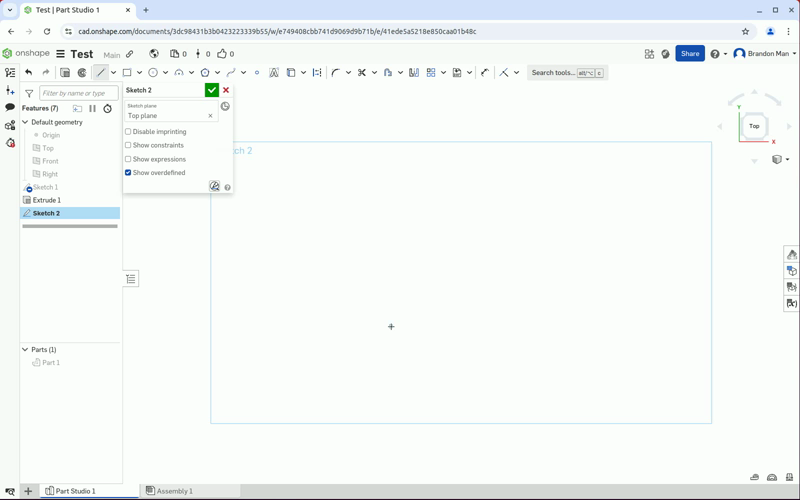
key_down(shift)
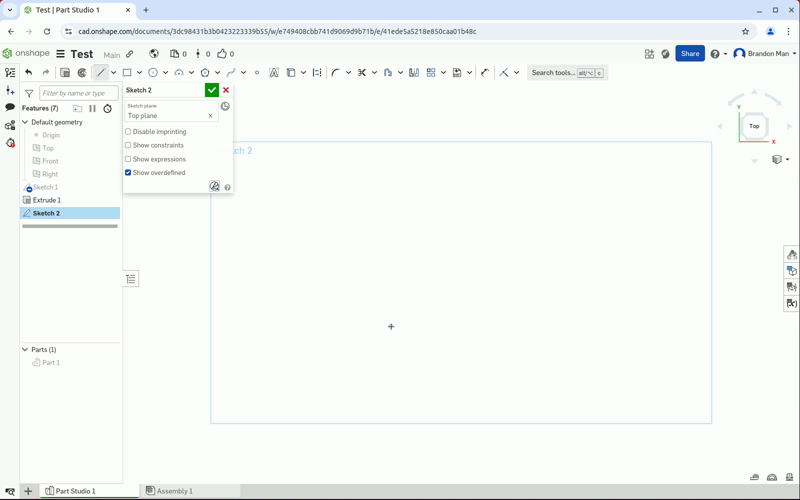
mouse_move(529, 324)
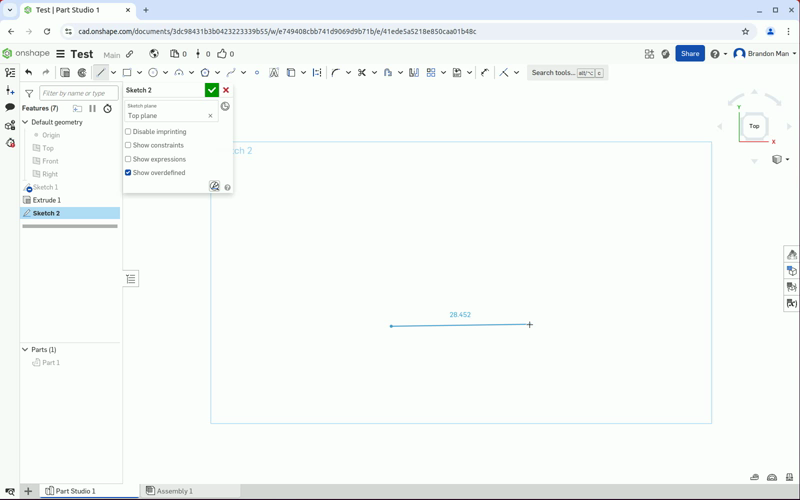
click(529, 324)
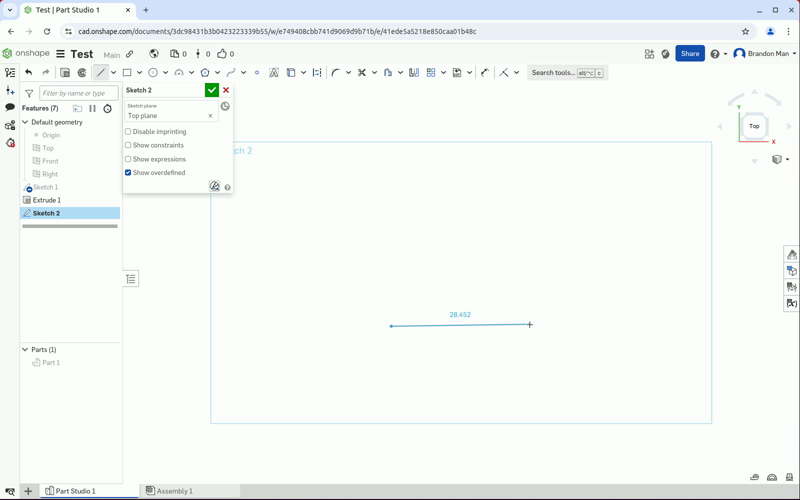
key_up(shift)
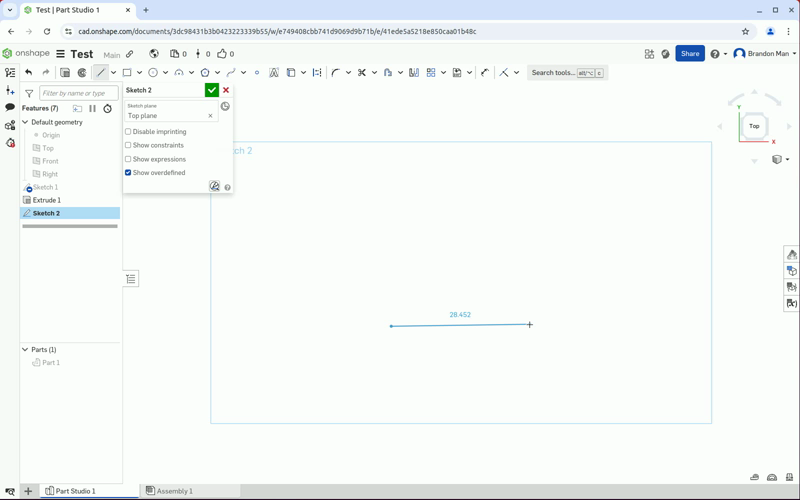
key(esc)
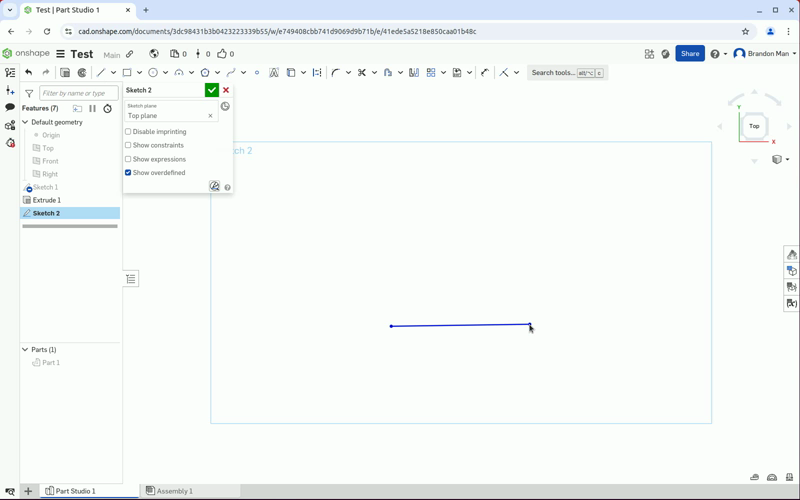
key(a)
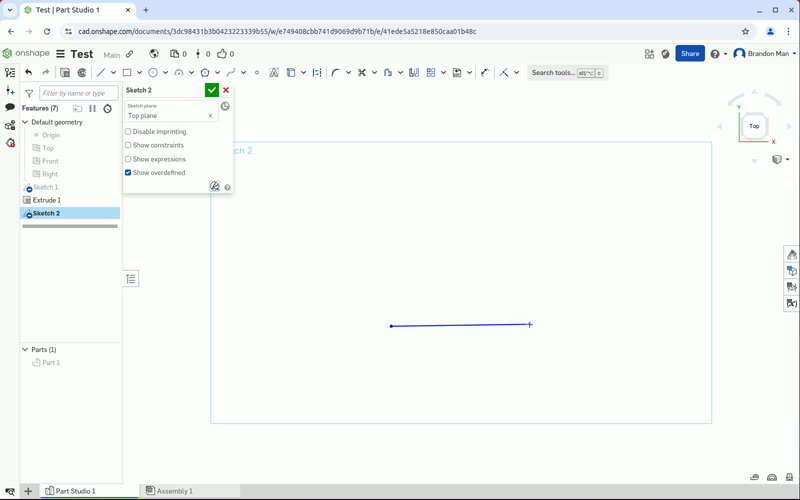
mouse_move(529, 324)
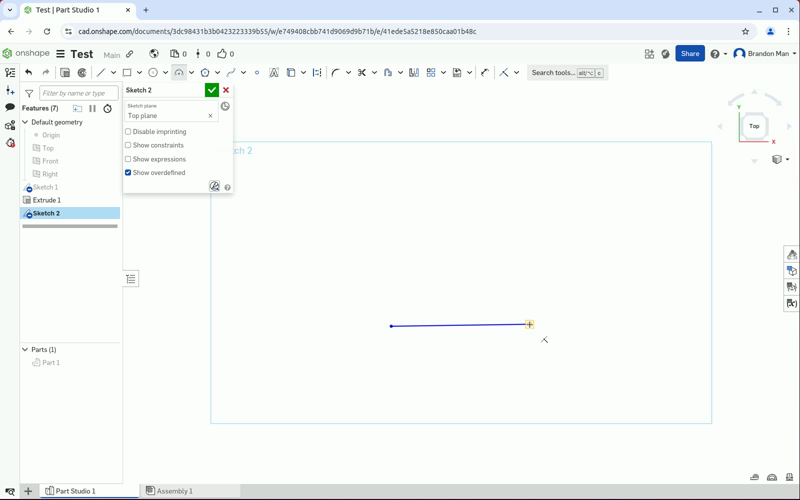
click(529, 324)
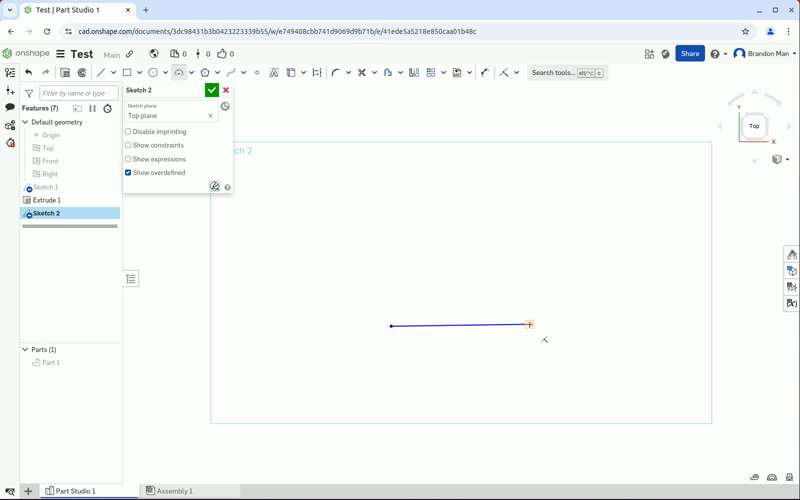
key_down(shift)
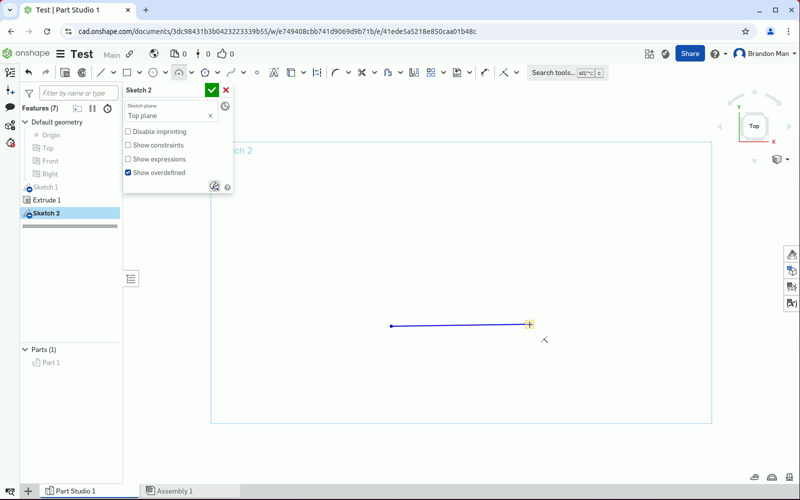
mouse_move(529, 241)
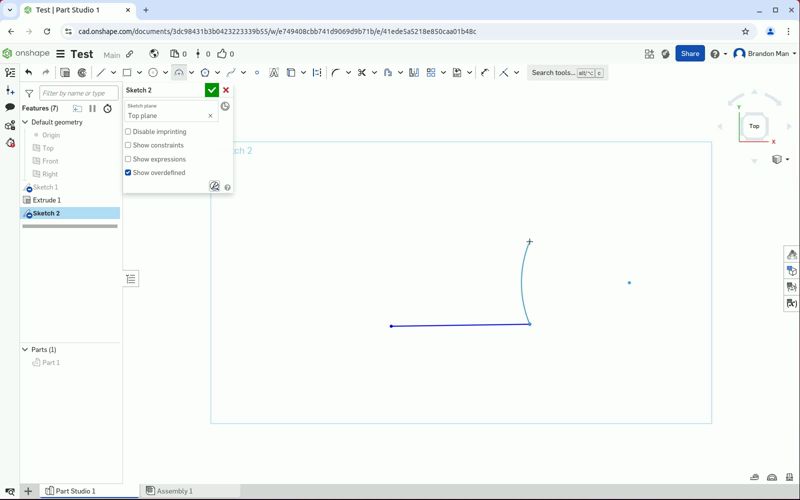
click(529, 241)
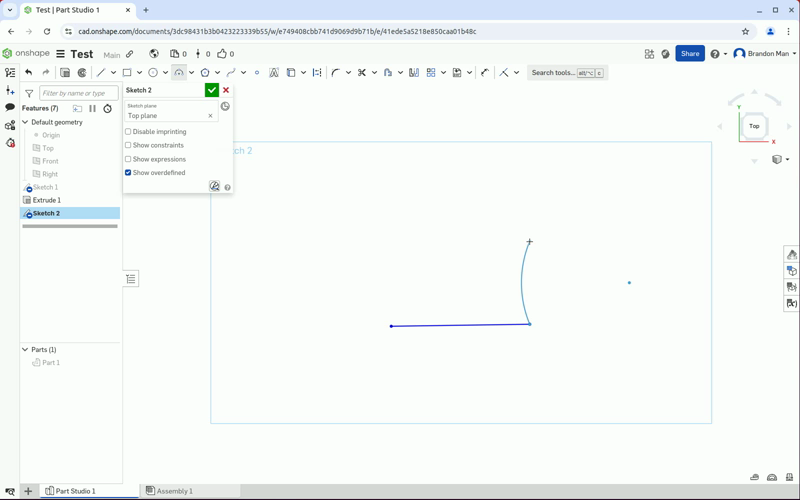
mouse_move(570, 282)
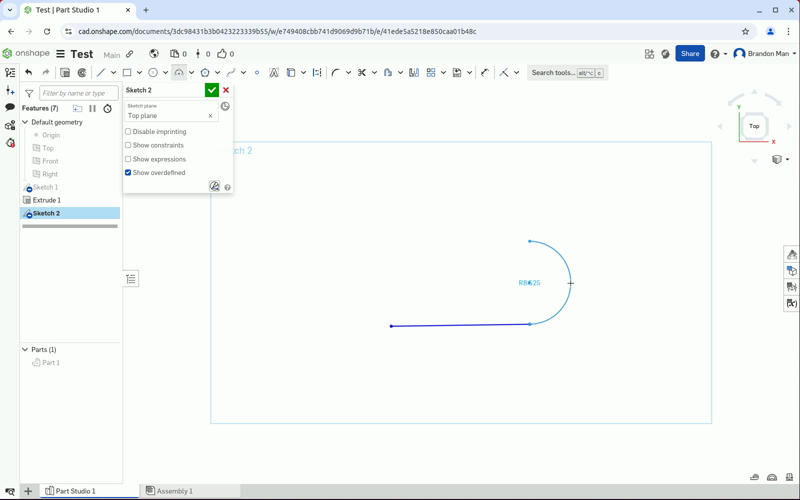
click(570, 282)
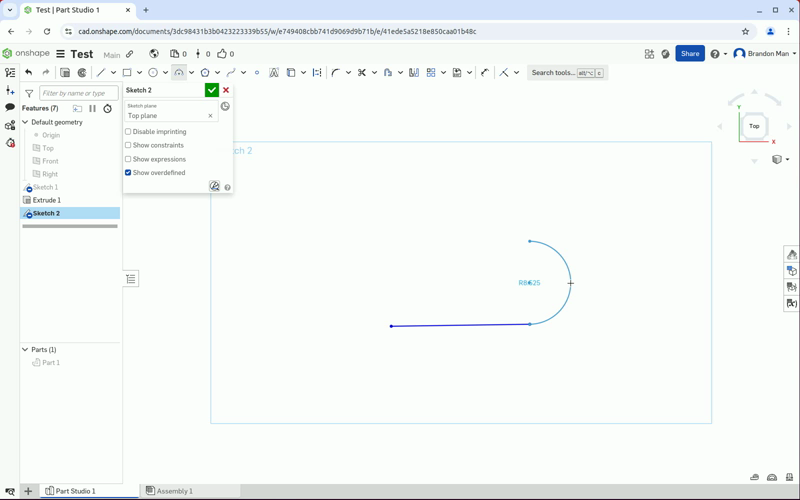
key_up(shift)
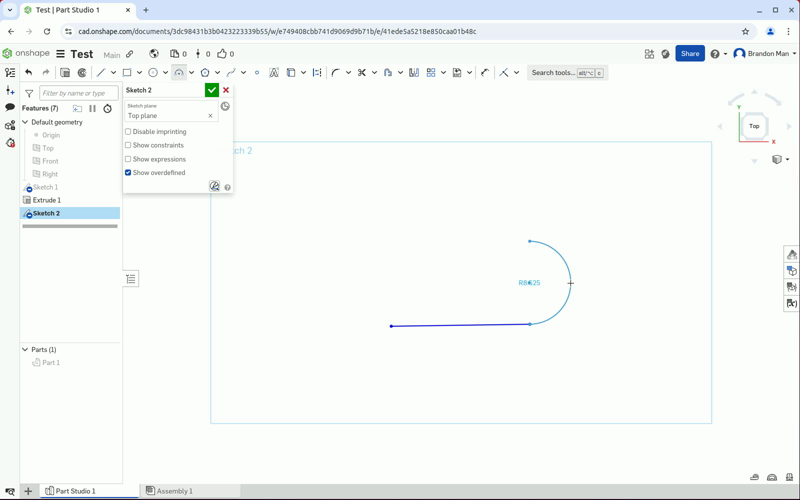
key(esc)
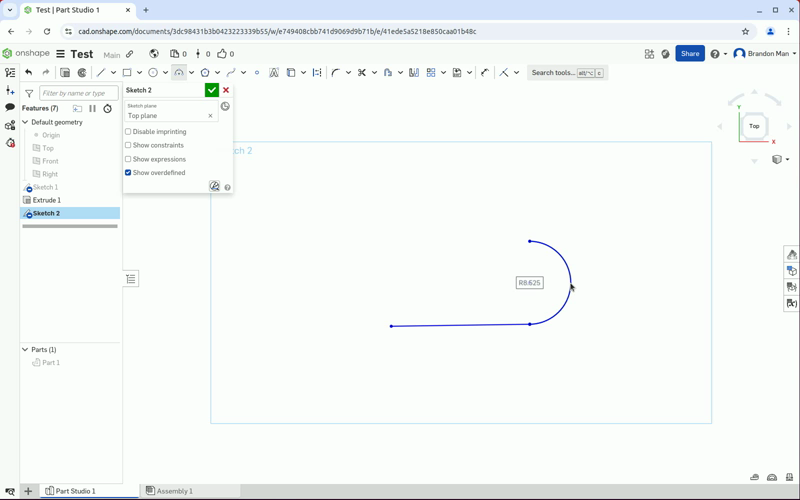
key(l)
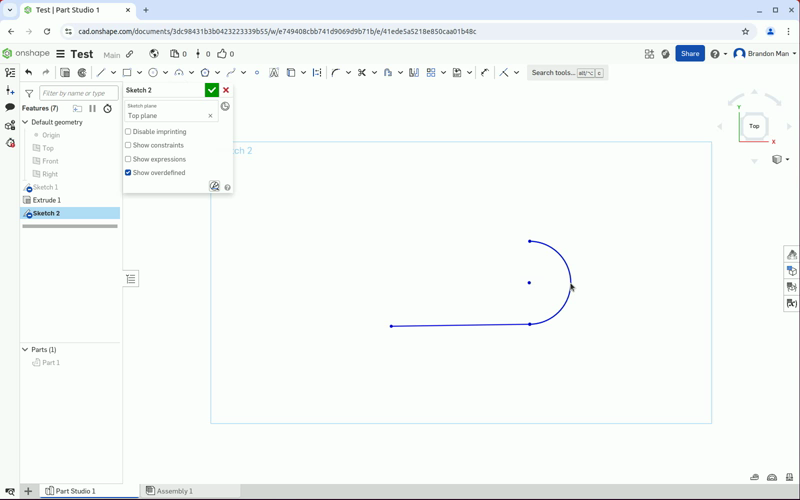
mouse_move(529, 241)
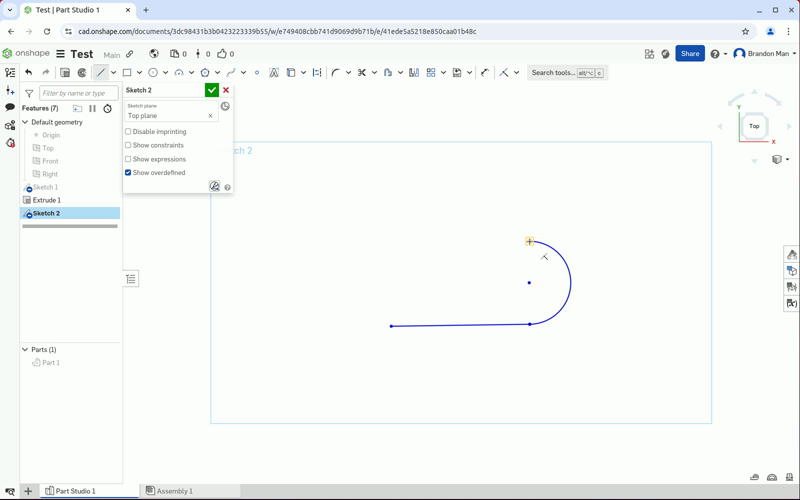
click(529, 241)
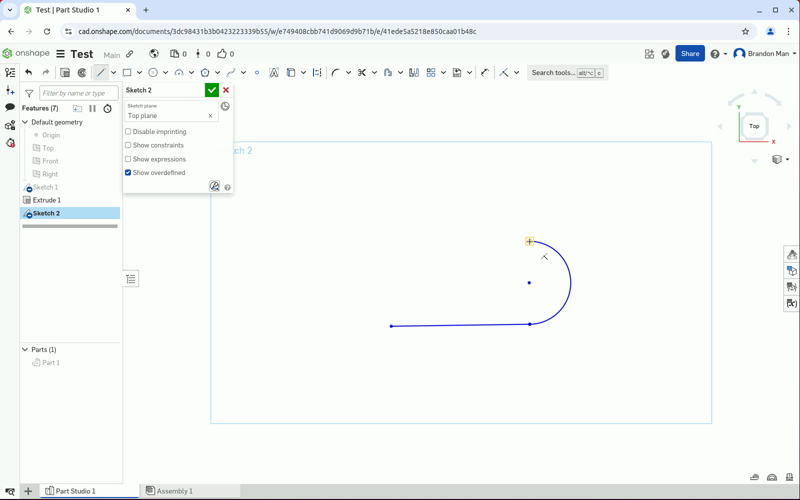
key_down(shift)
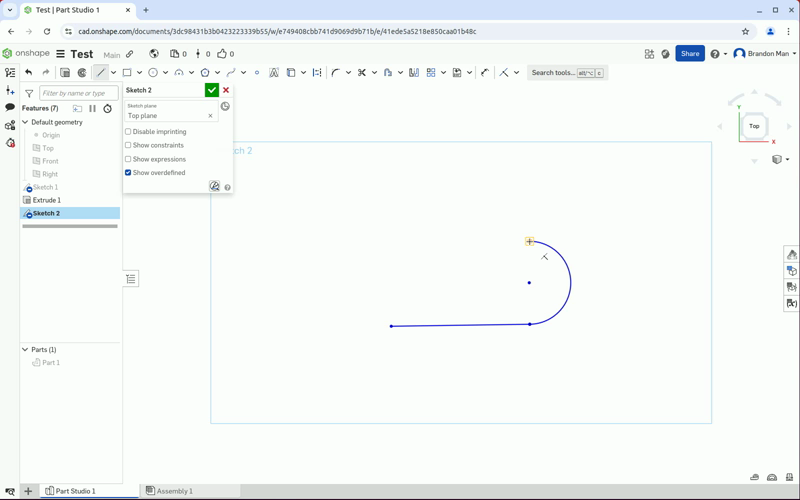
mouse_move(391, 241)
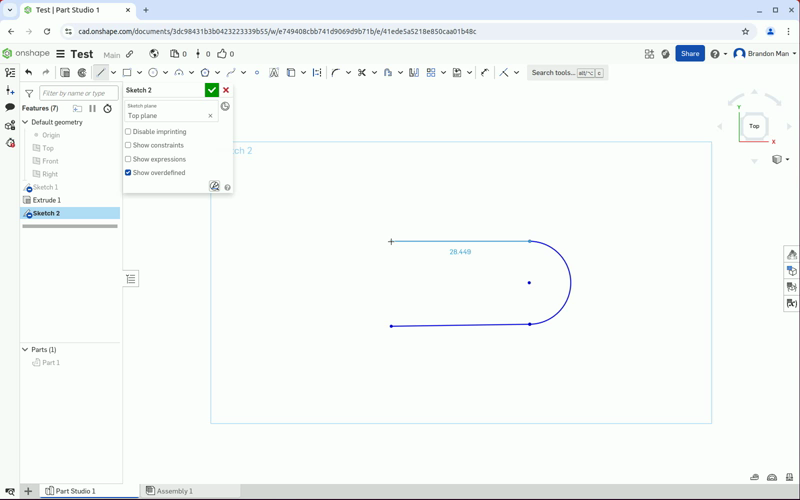
click(391, 241)
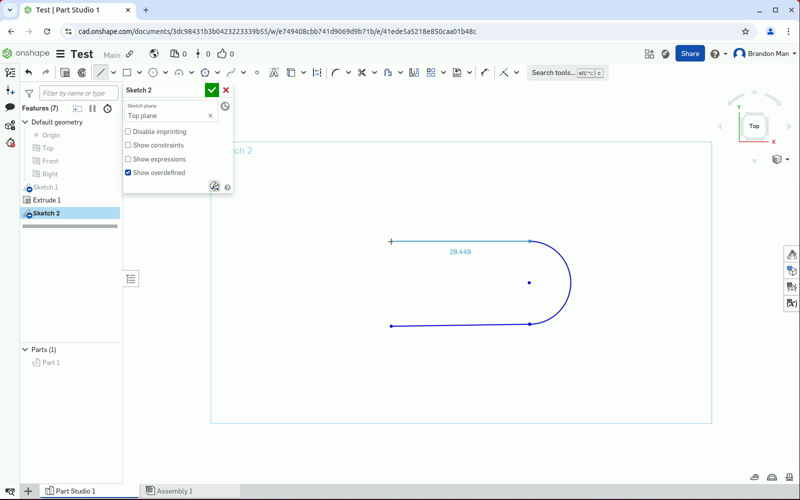
key_up(shift)
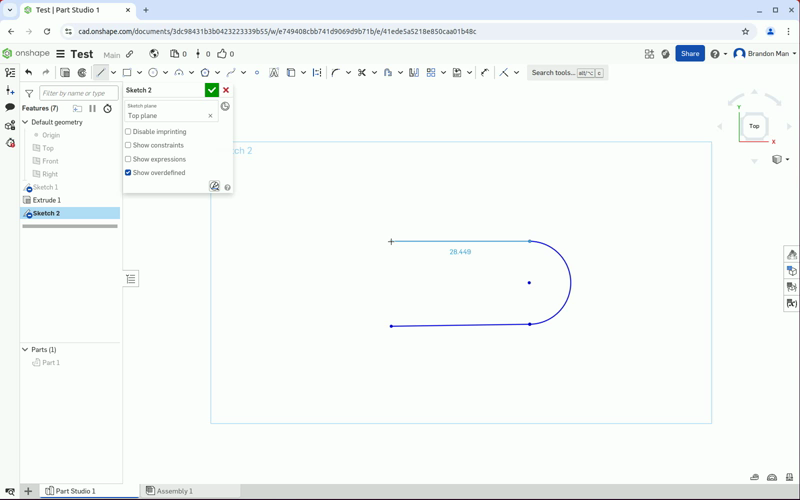
key(esc)
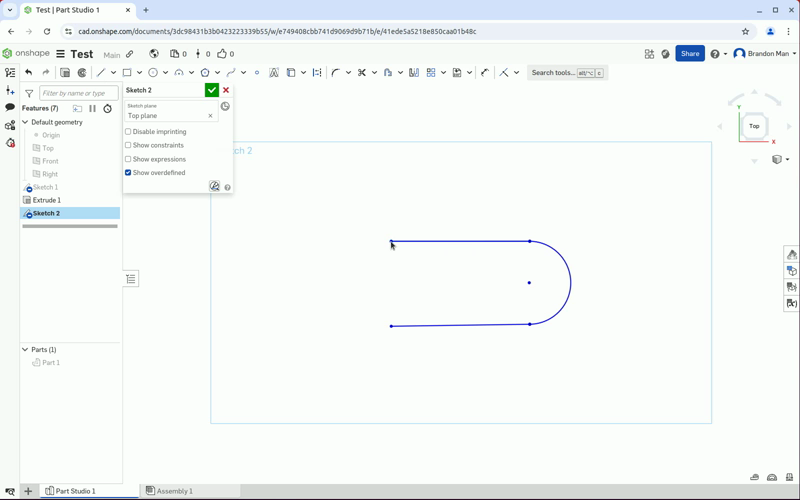
key(a)
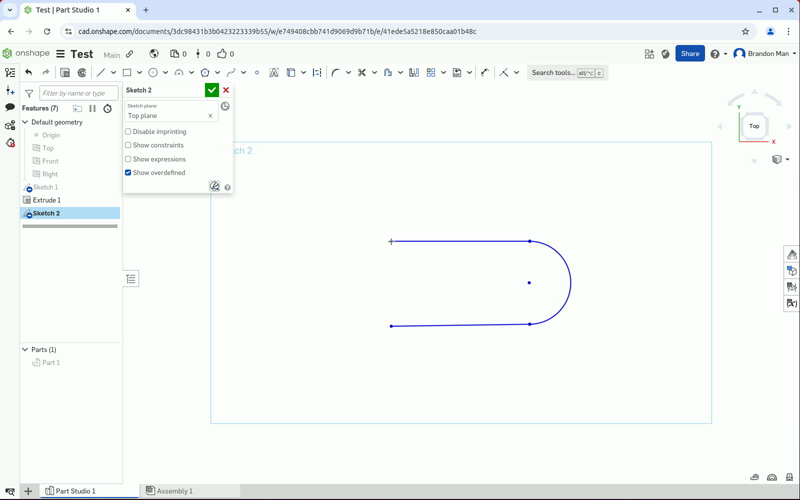
mouse_move(391, 241)
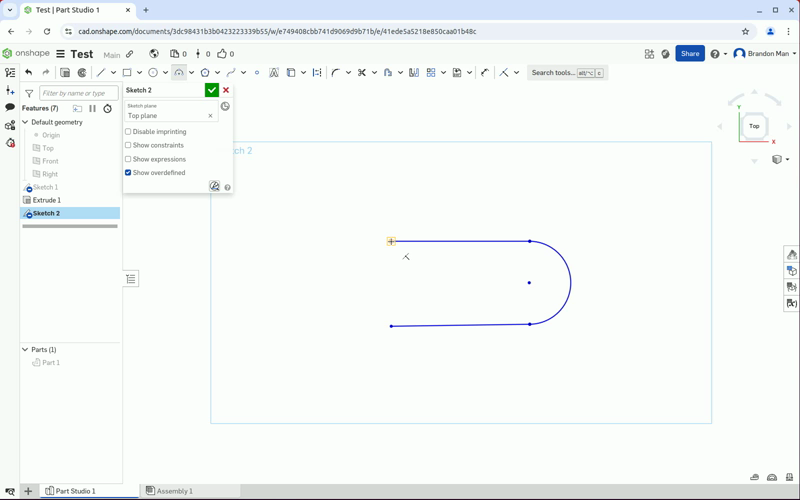
click(391, 241)
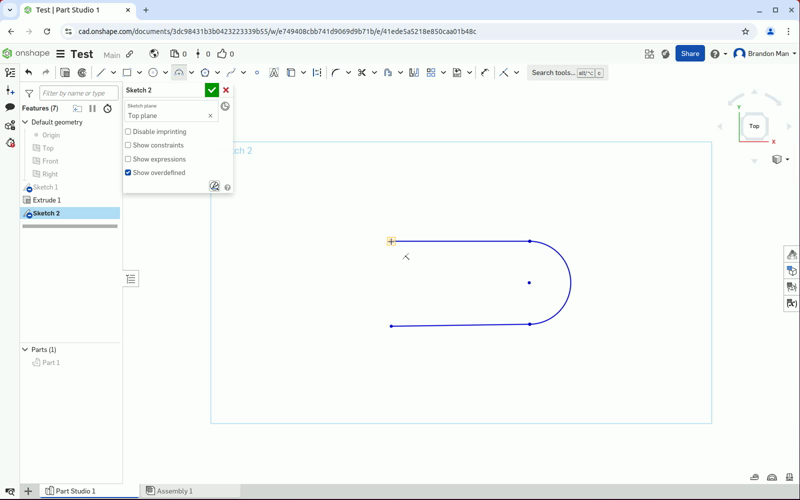
mouse_move(391, 326)
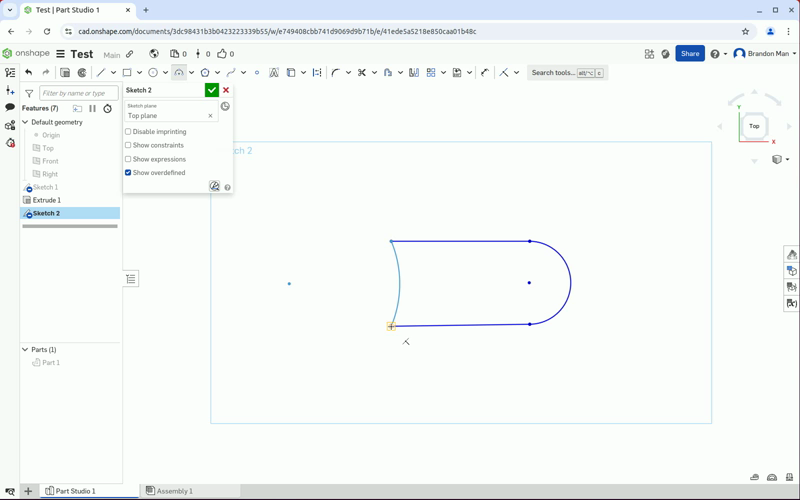
click(391, 326)
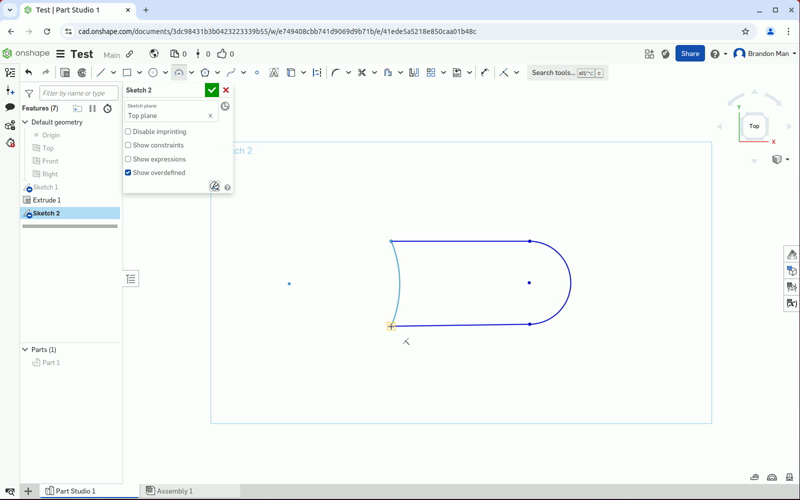
key_down(shift)
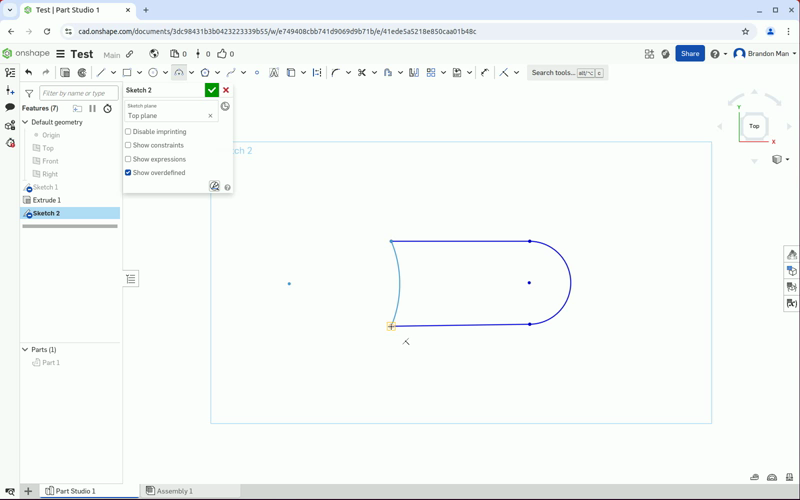
mouse_move(433, 283)
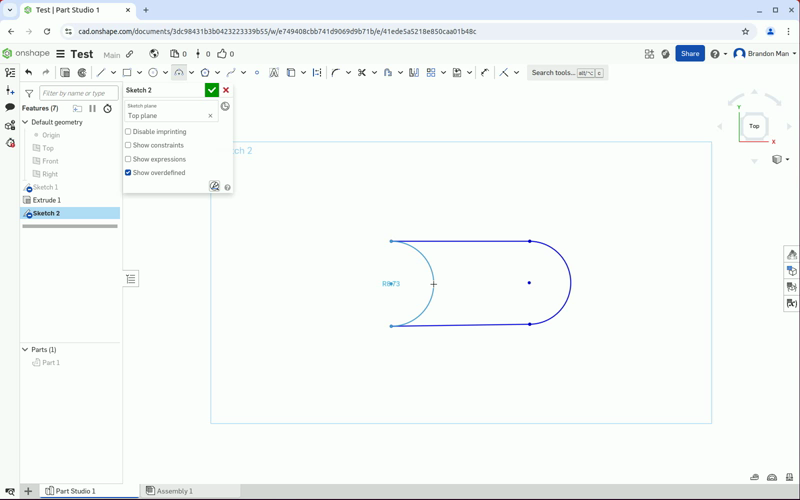
click(433, 283)
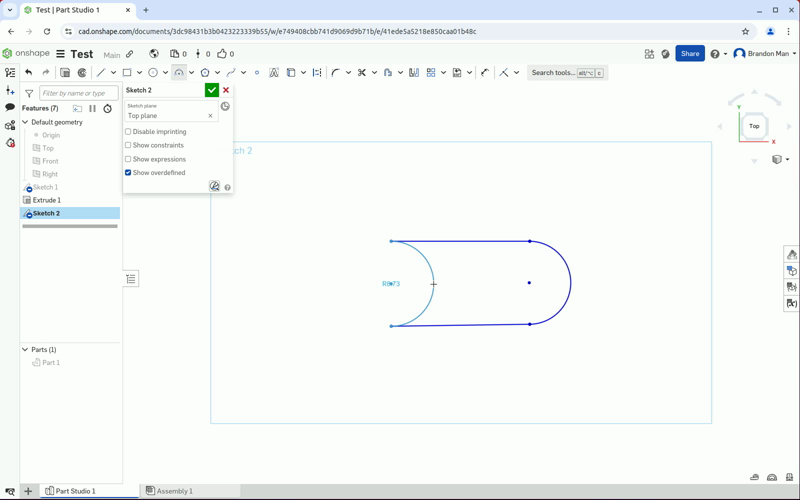
key_up(shift)
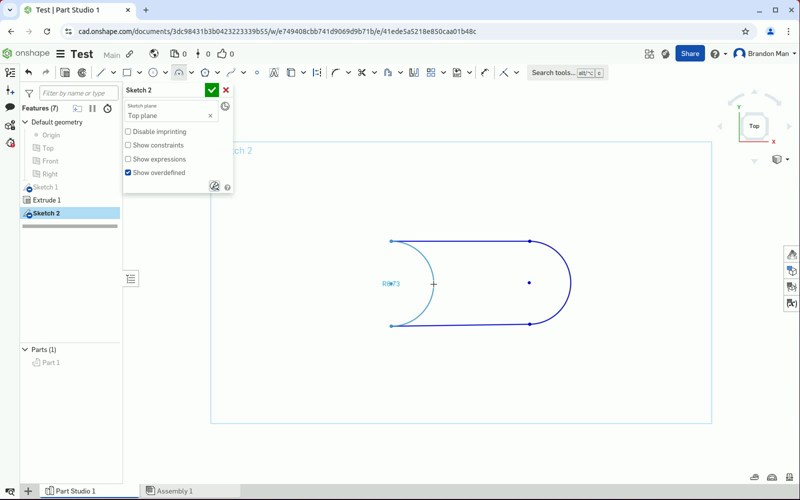
key(esc)
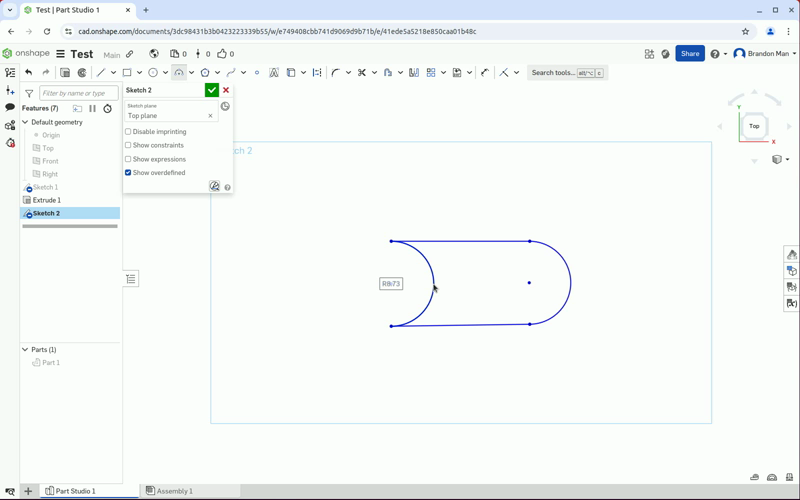
key(c)
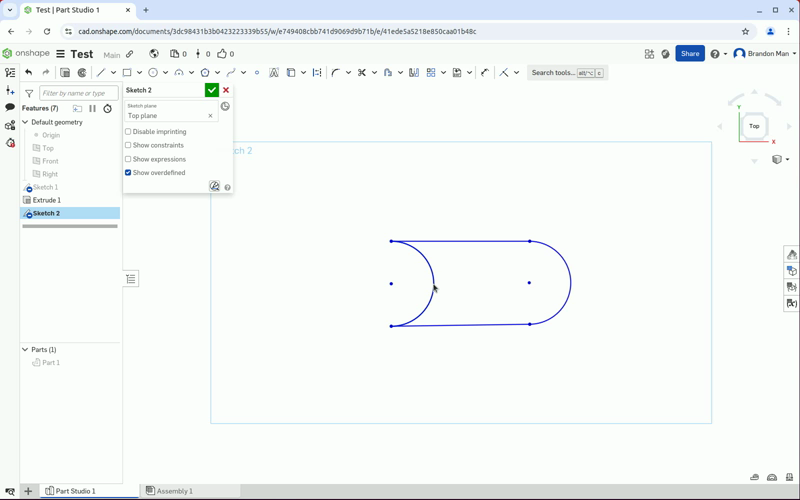
key_down(shift)
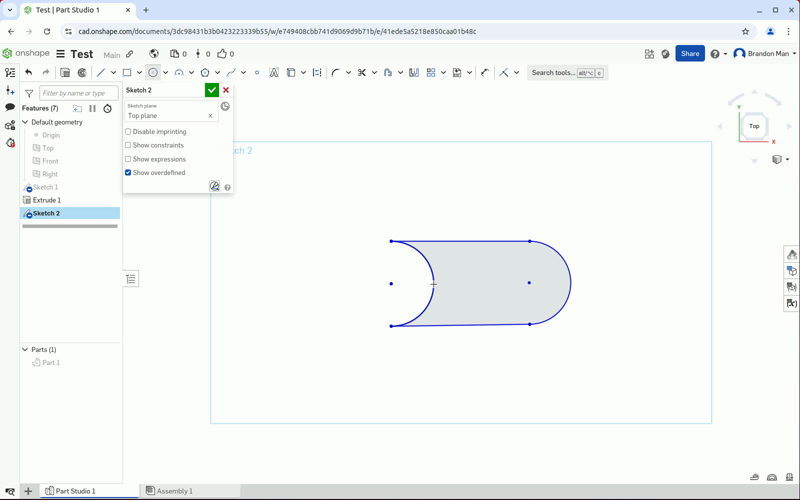
mouse_move(529, 282)
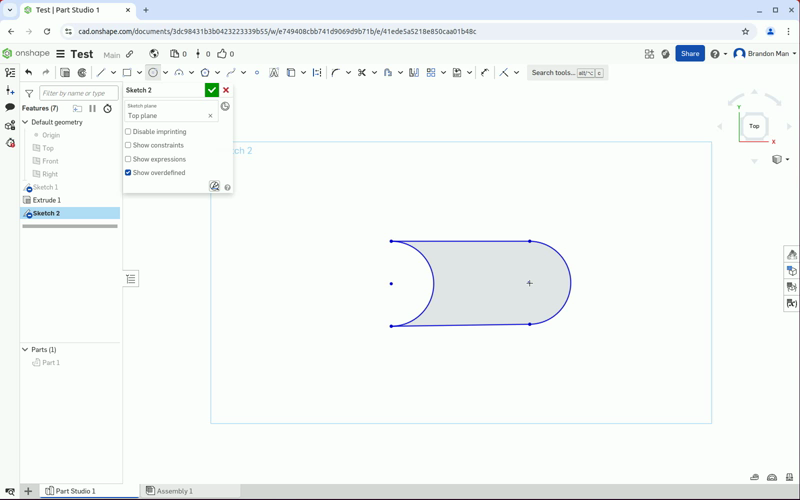
scroll(6)
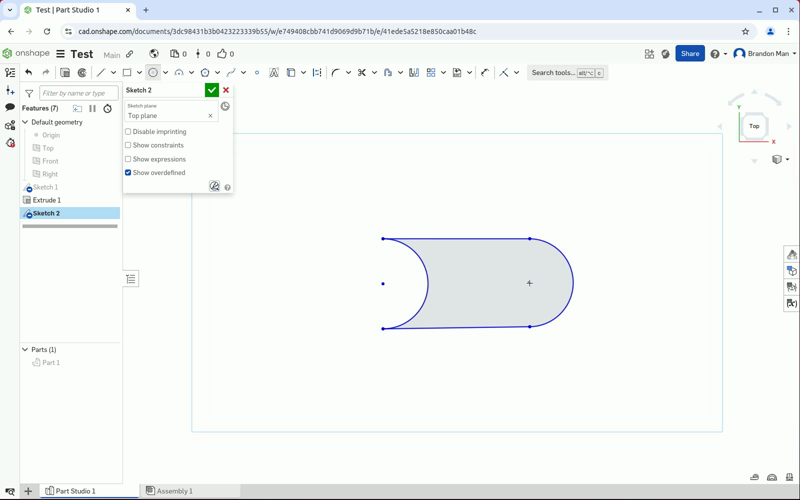
scroll(6)
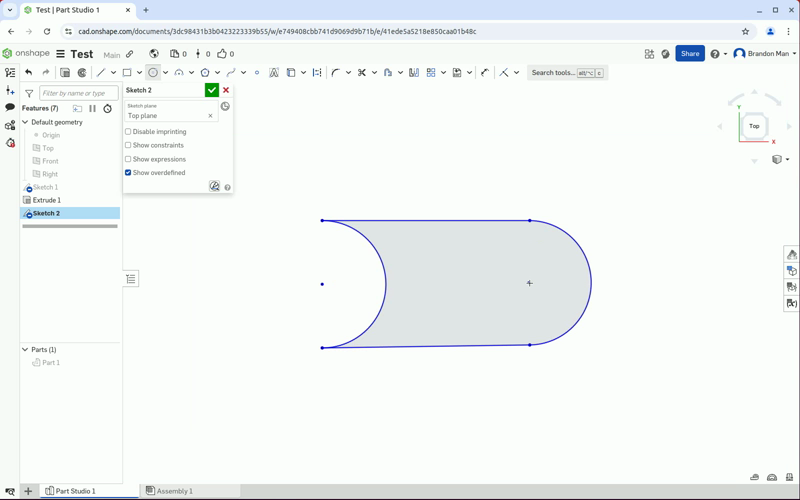
scroll(6)
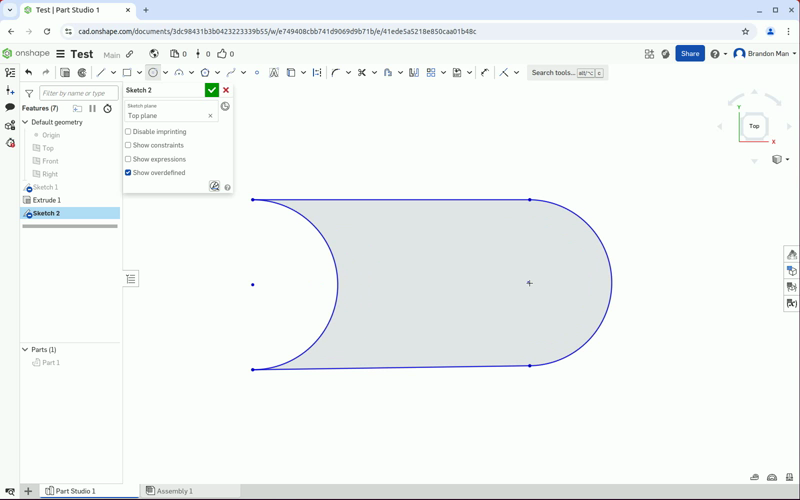
scroll(6)
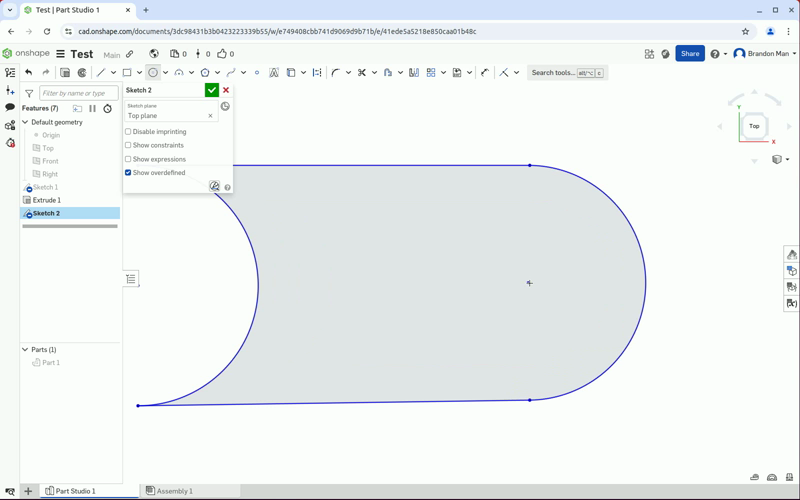
scroll(6)
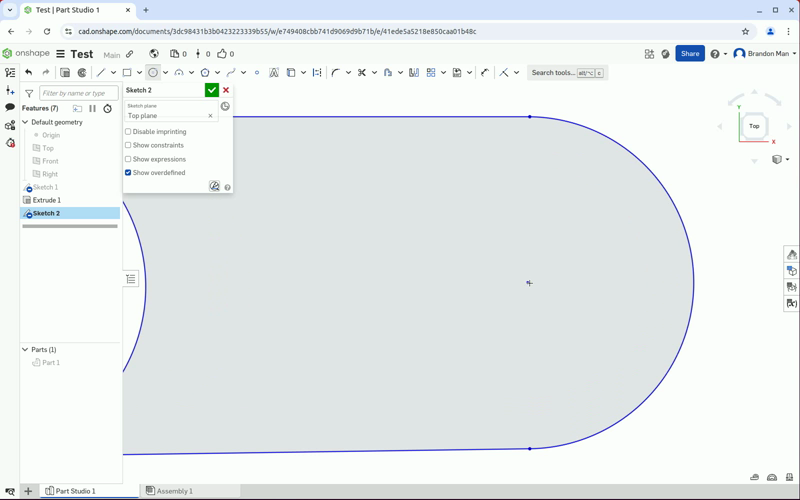
scroll(6)
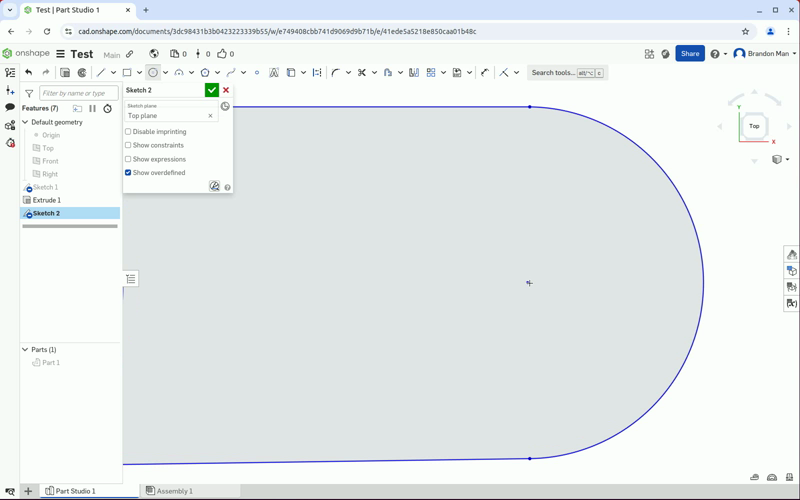
scroll(6)
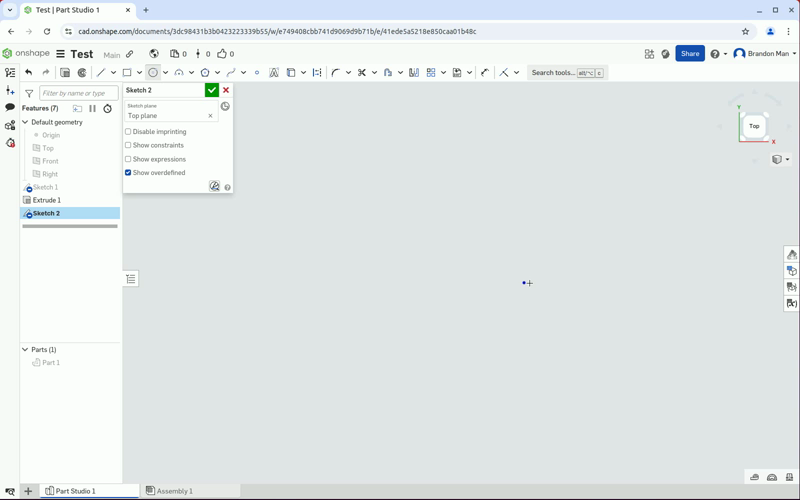
click(529, 282)
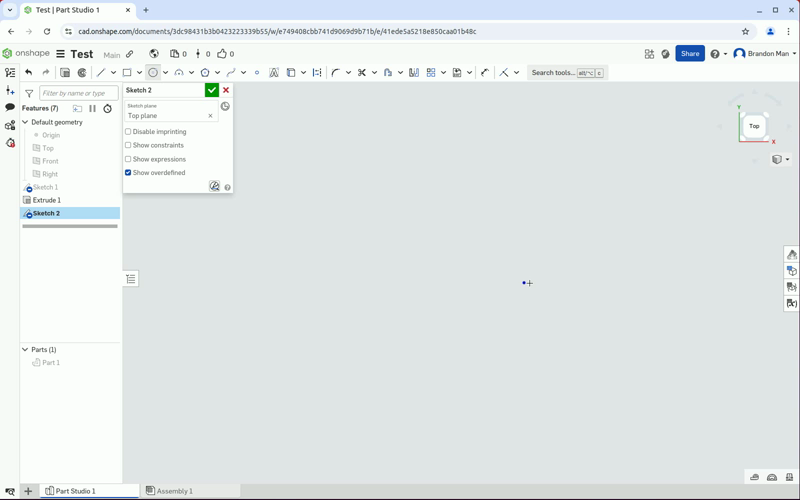
scroll(-6)
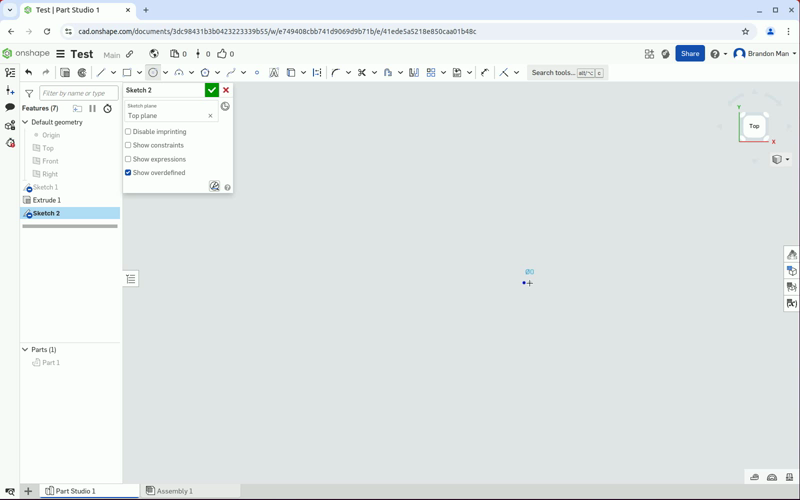
scroll(-6)
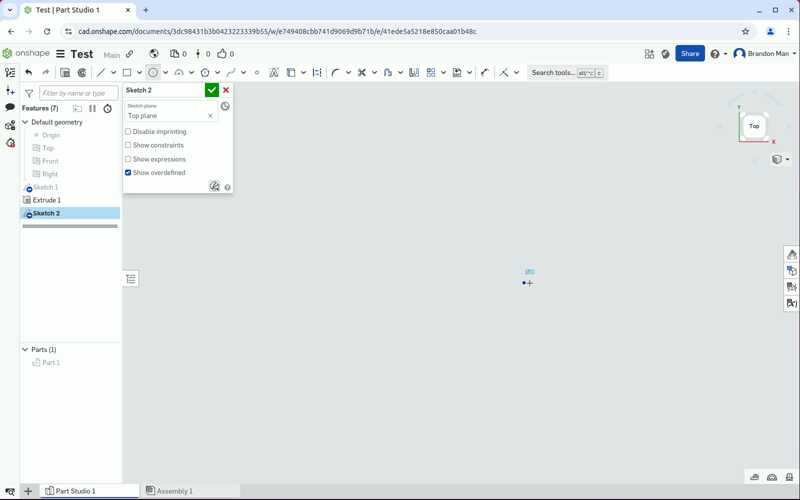
scroll(-6)
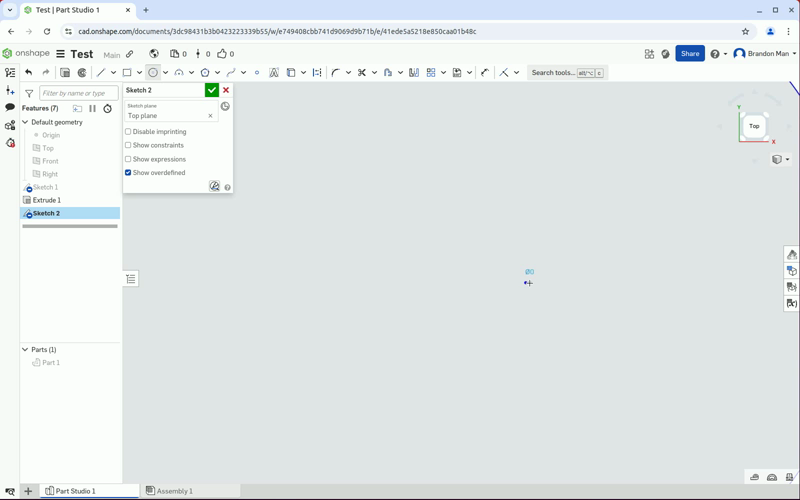
scroll(-6)
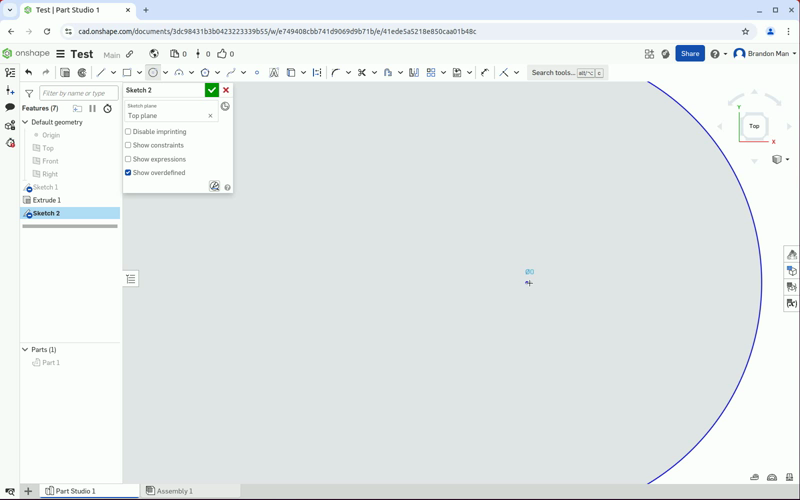
scroll(-6)
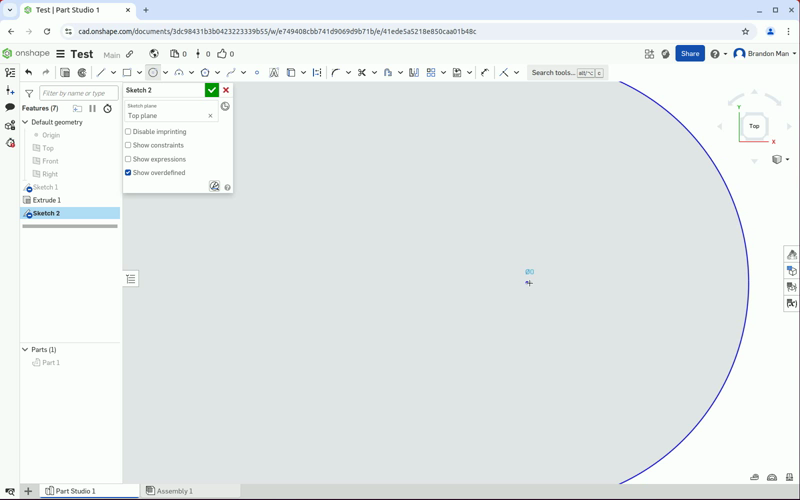
scroll(-6)
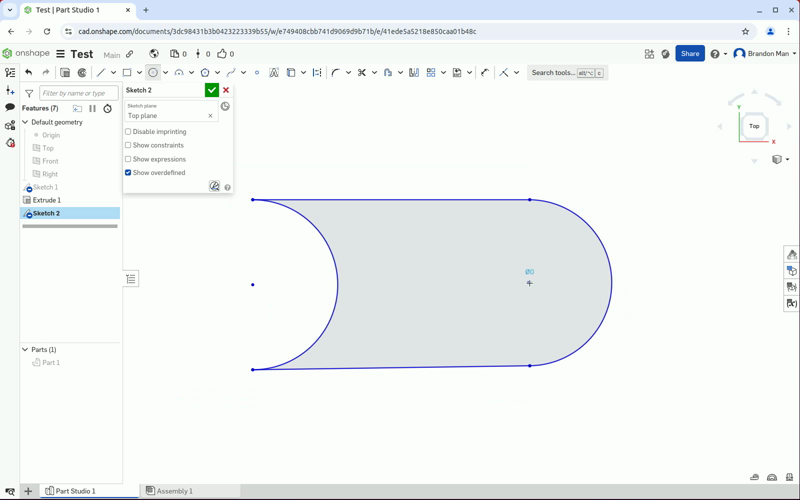
scroll(-6)
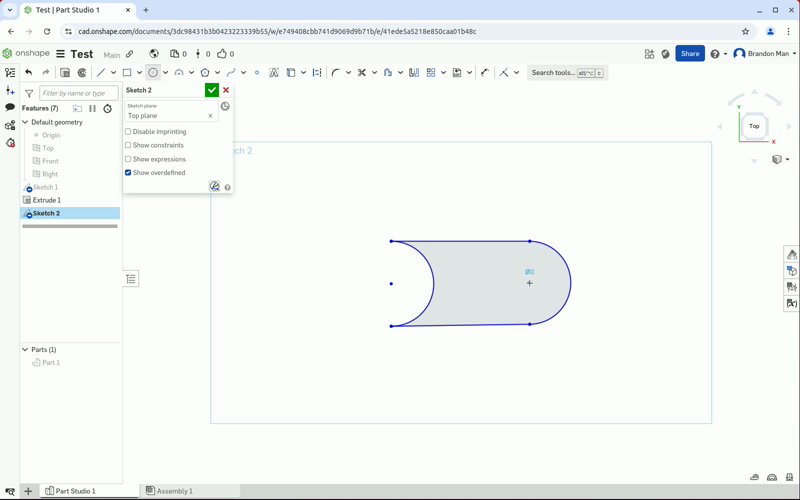
key_up(shift)
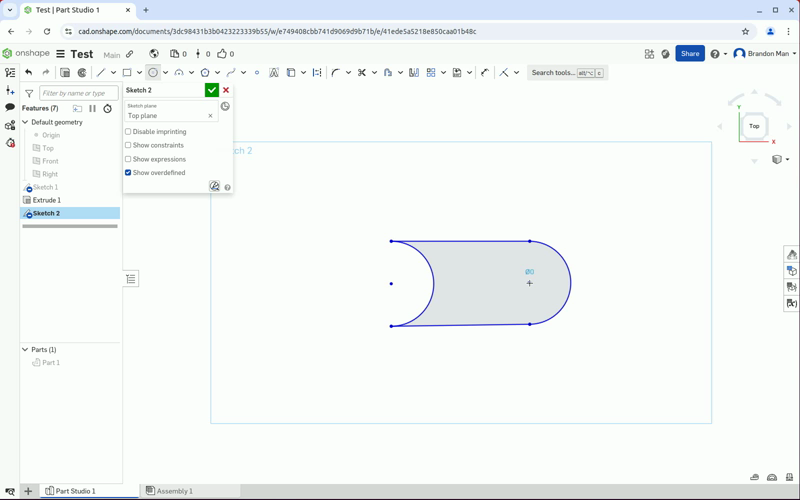
mouse_move(554, 282)
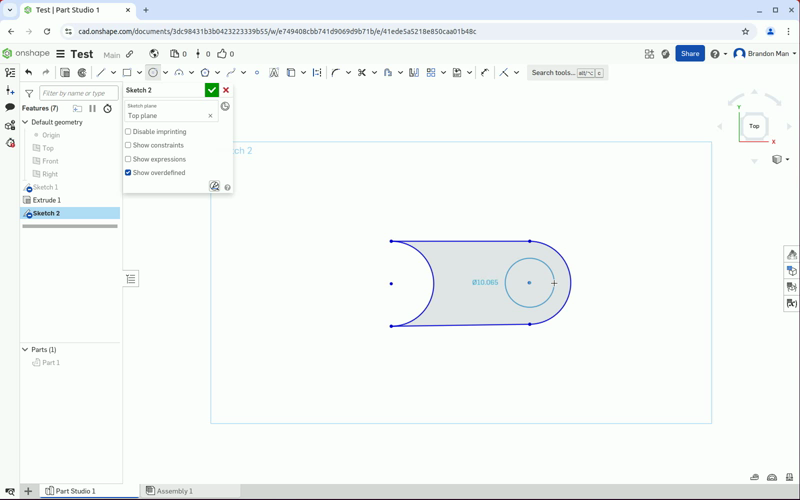
click(554, 282)
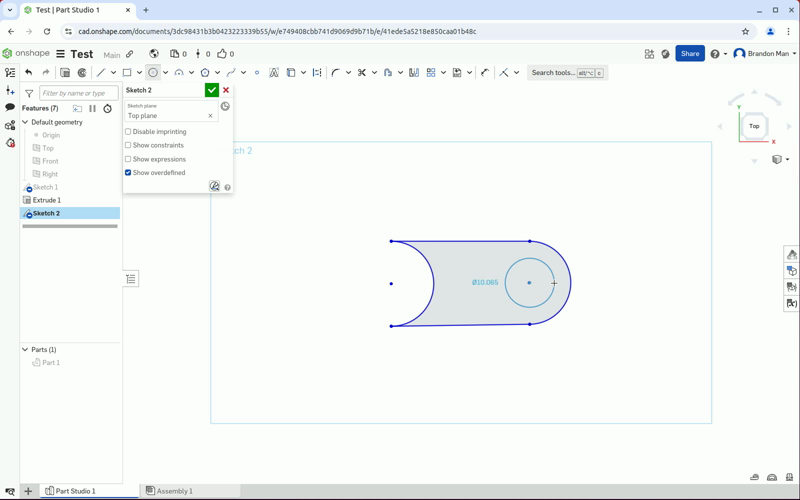
key(esc)
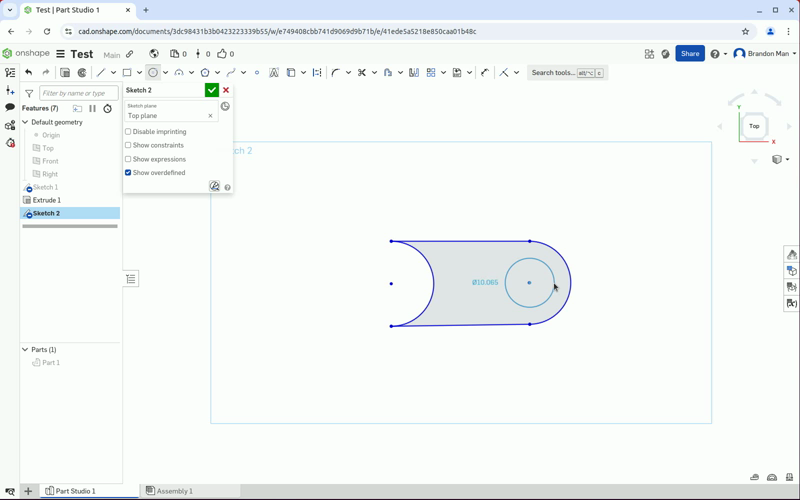
mouse_move(486, 317)
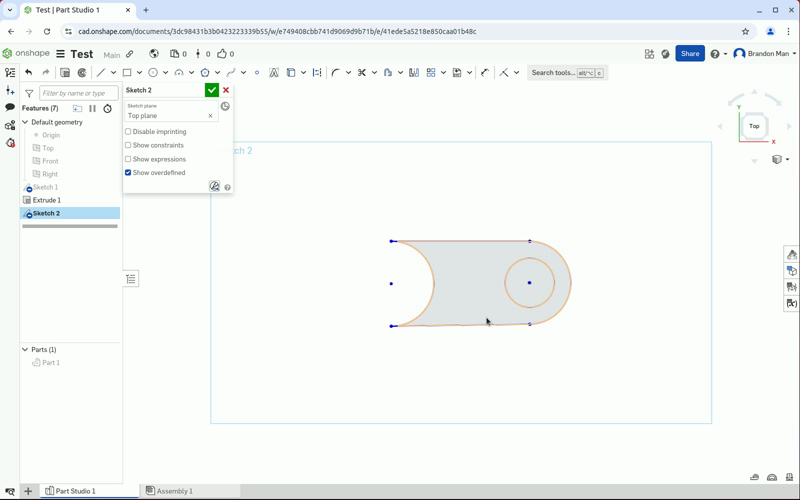
click(486, 317)
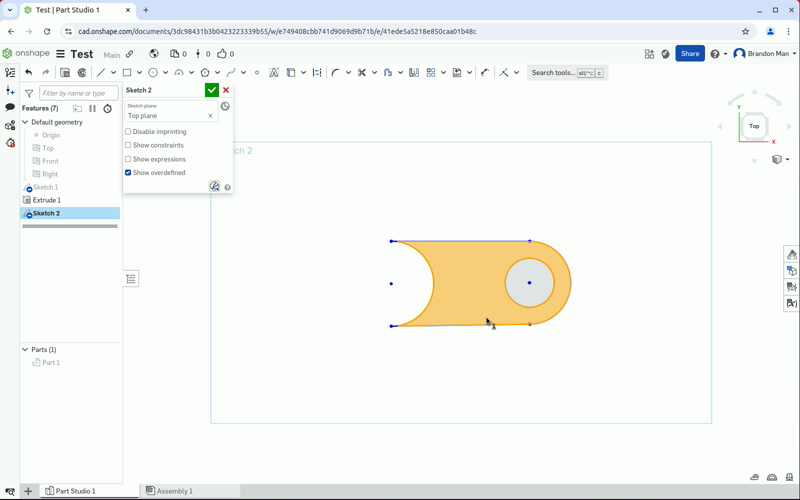
mouse_move(73, 352)
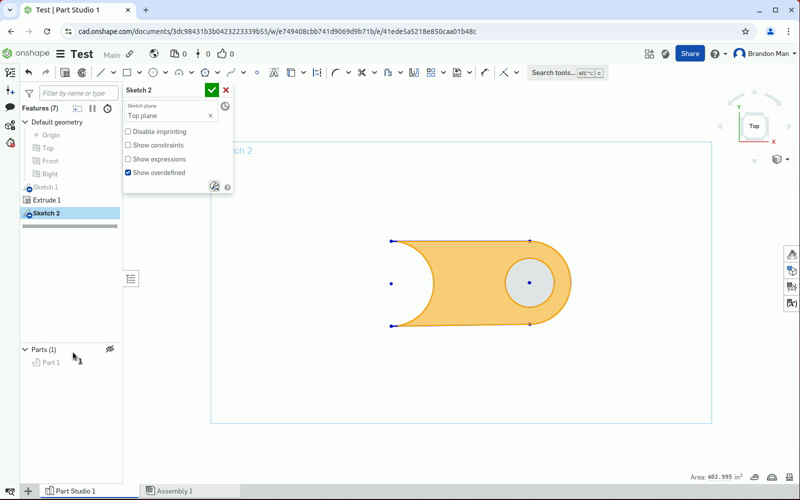
key(shift+y)
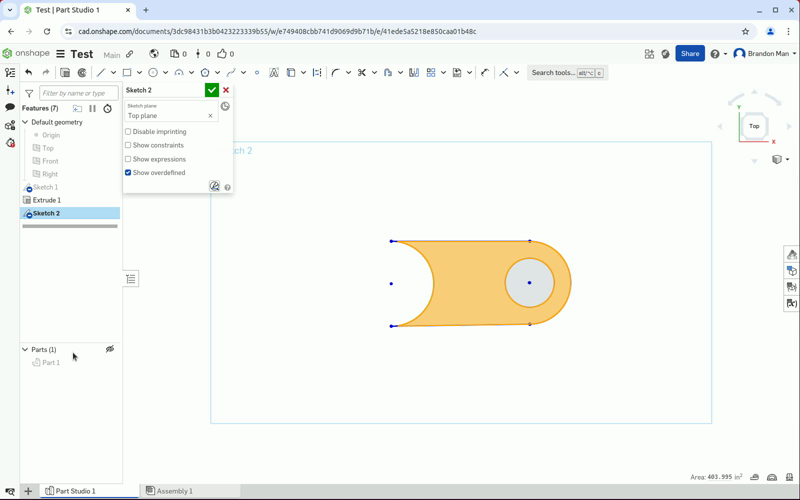
key(shift+e)
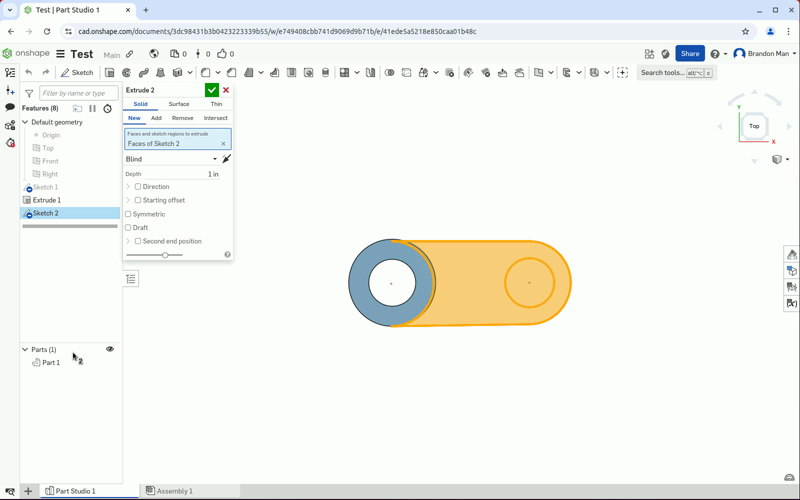
mouse_move(143, 106)
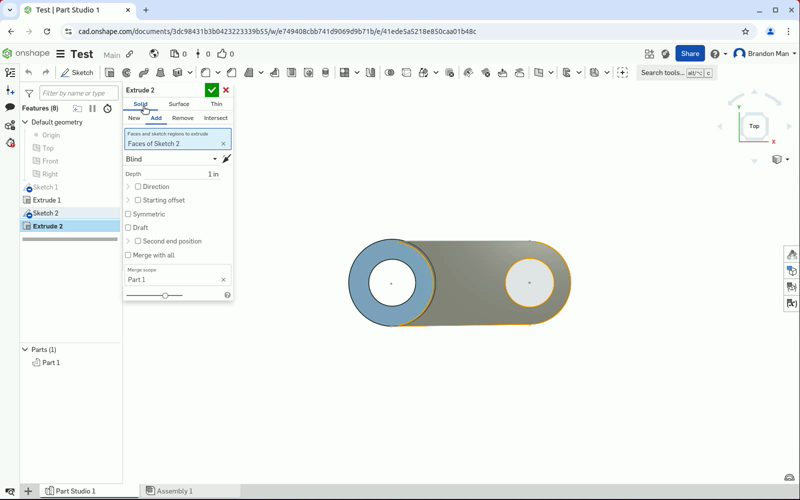
click(143, 106)
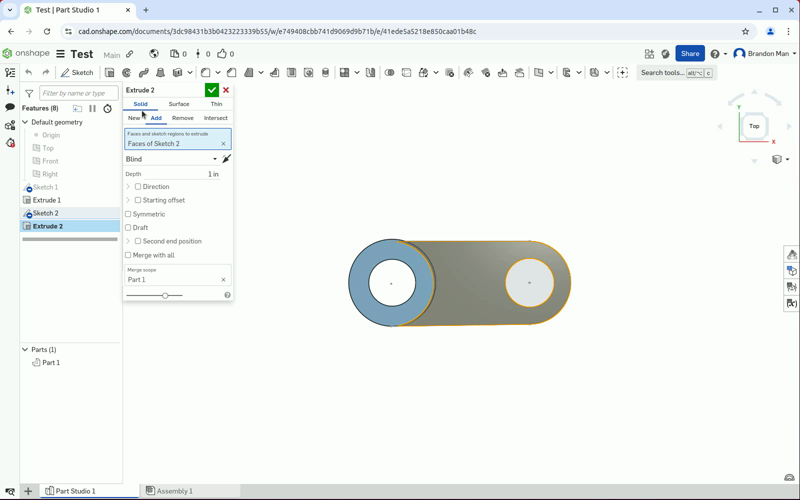
mouse_move(137, 120)
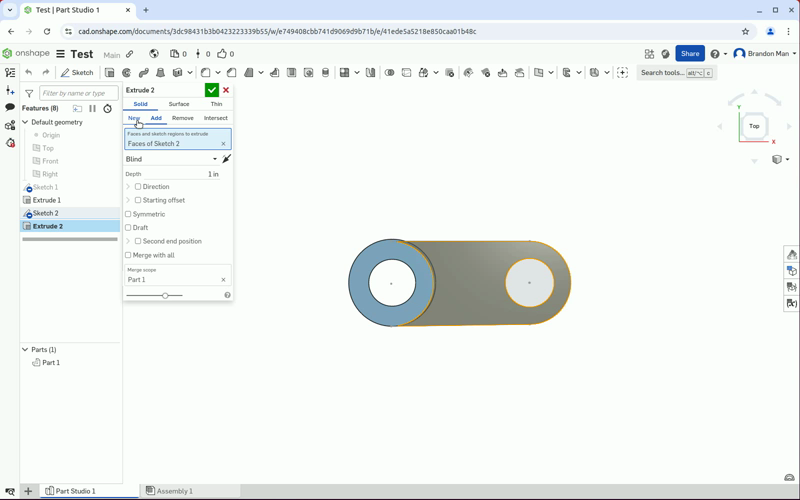
click(137, 120)
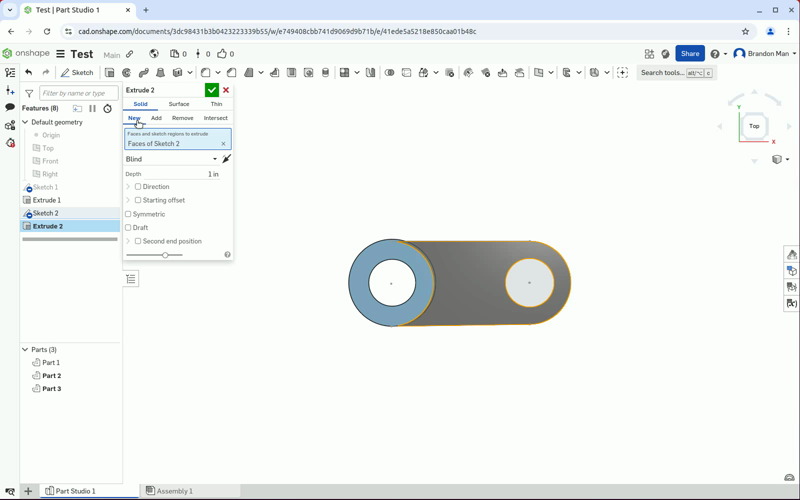
key(tab, 4)
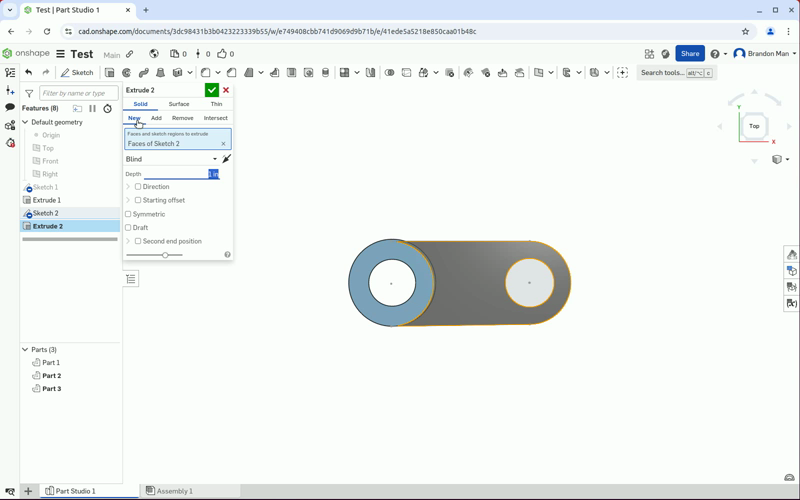
text(7.703)
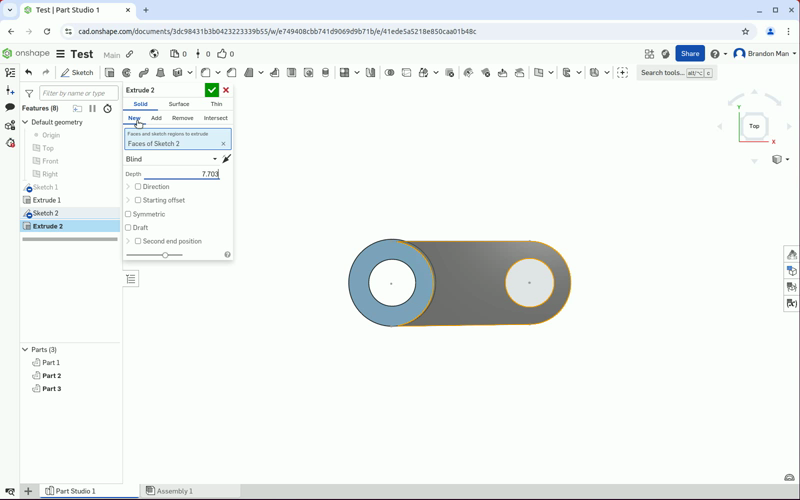
key(enter)
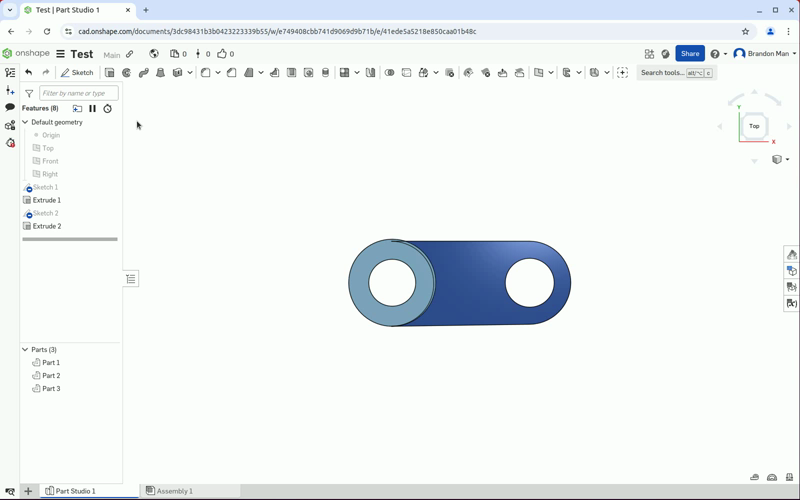
key(shift+h)
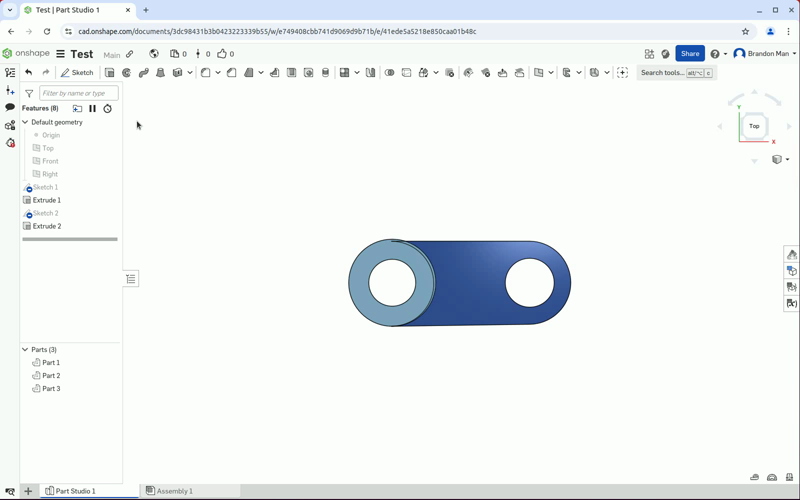
key(shift+h)
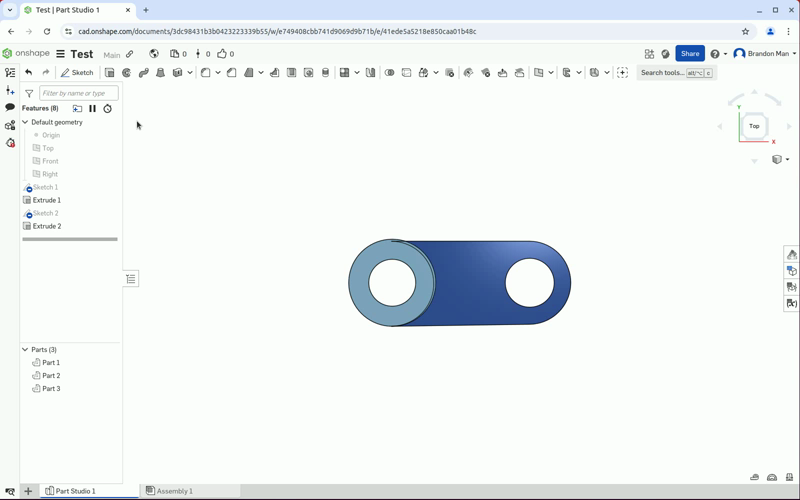
mouse_move(73, 189)
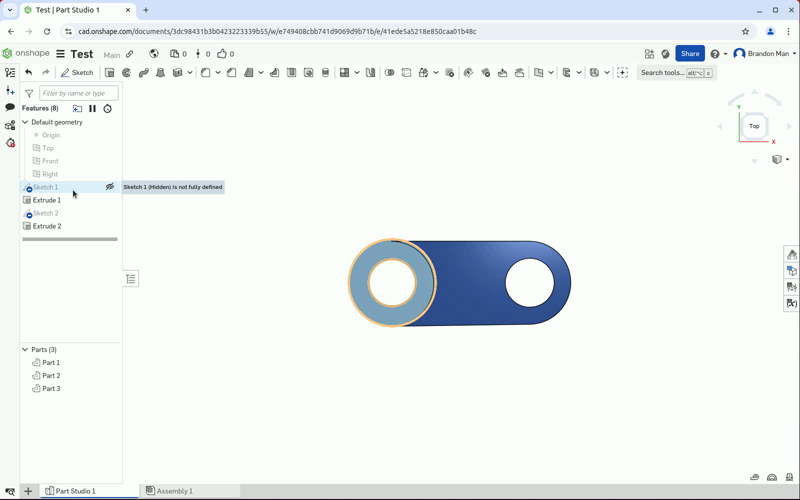
click(73, 189)
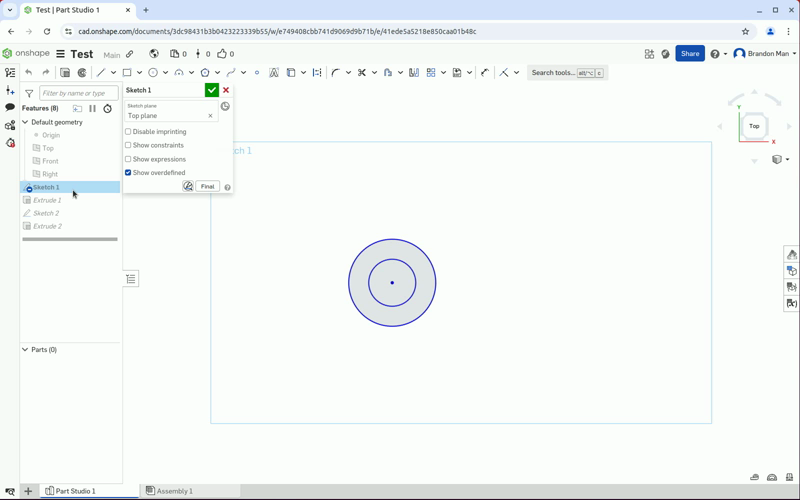
mouse_move(229, 92)
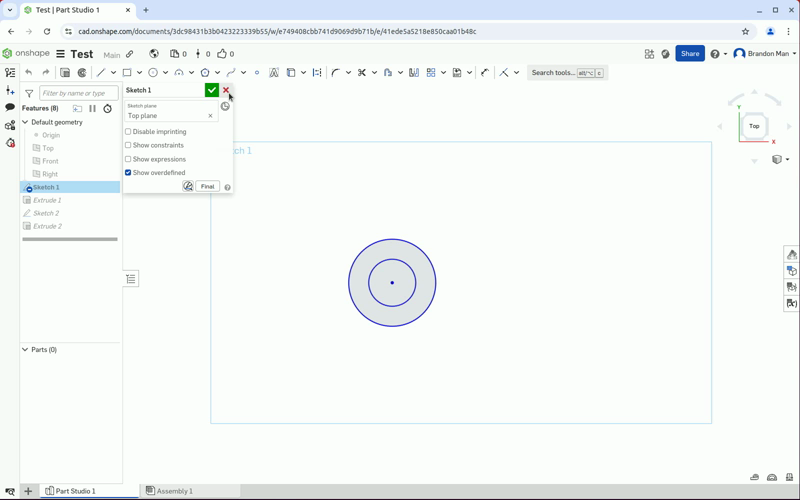
click(229, 92)
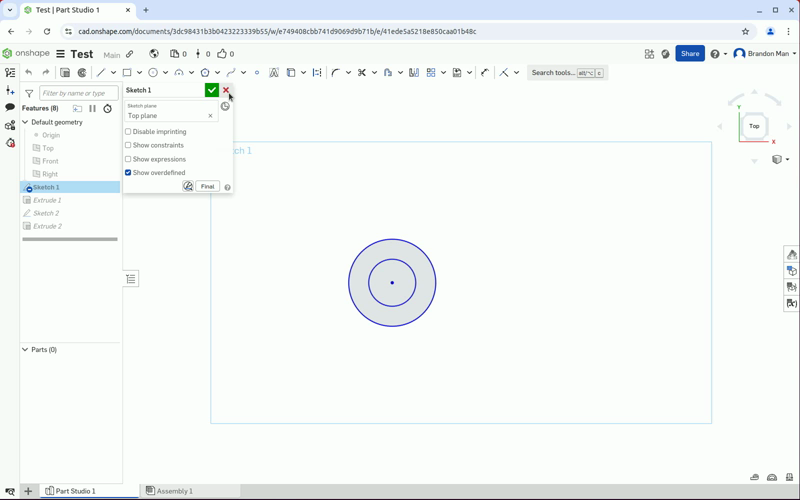
key(shift+s)
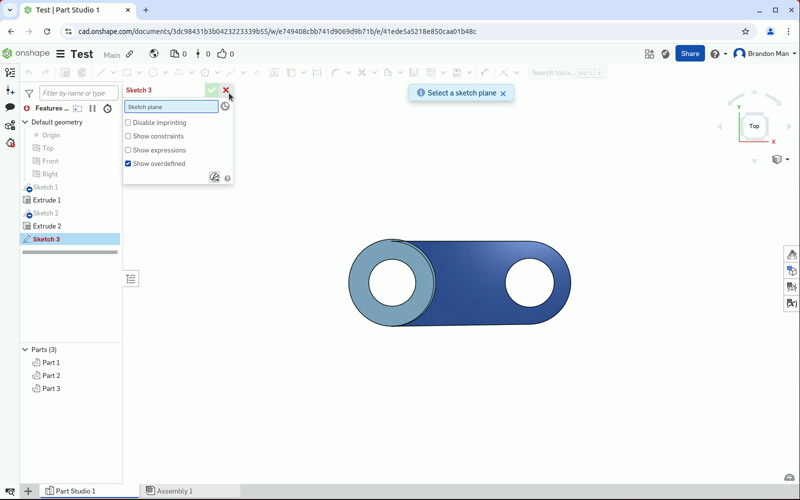
mouse_move(73, 150)
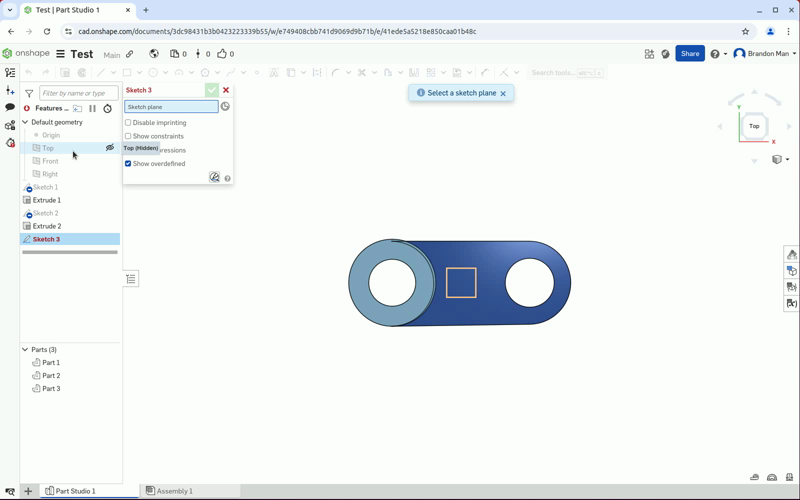
click(73, 150)
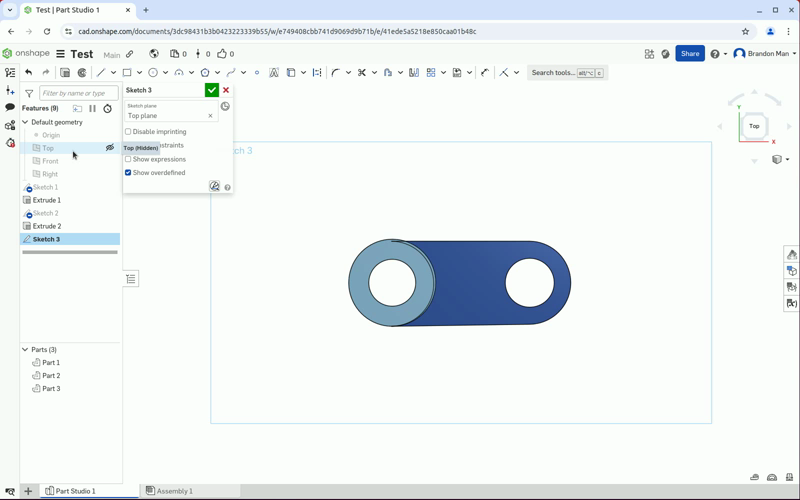
mouse_move(73, 352)
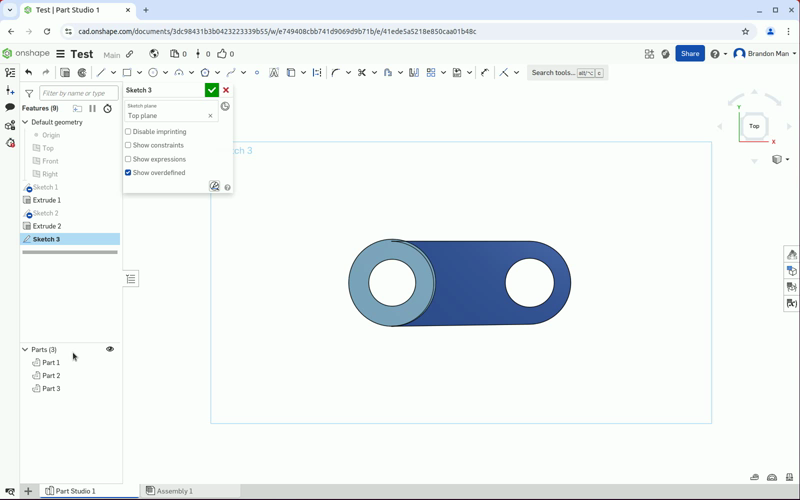
key(y)
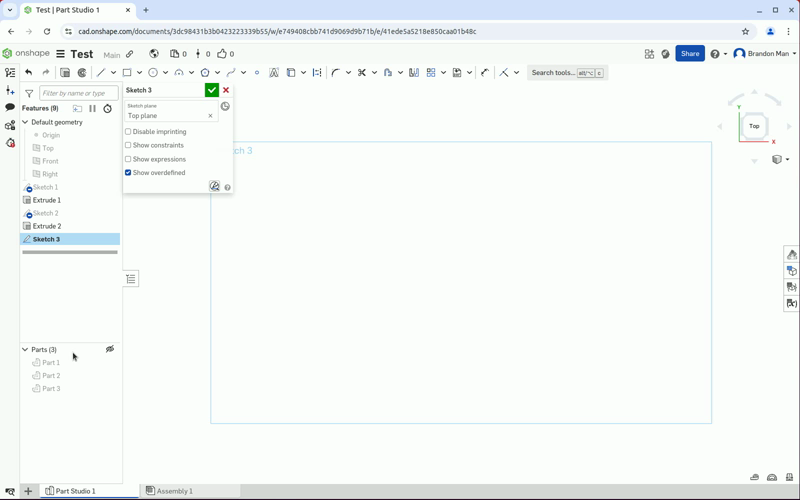
key(c)
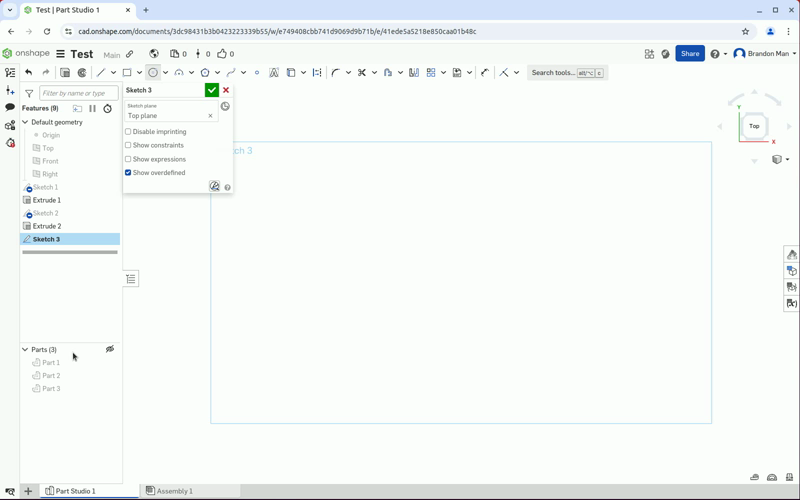
key_down(shift)
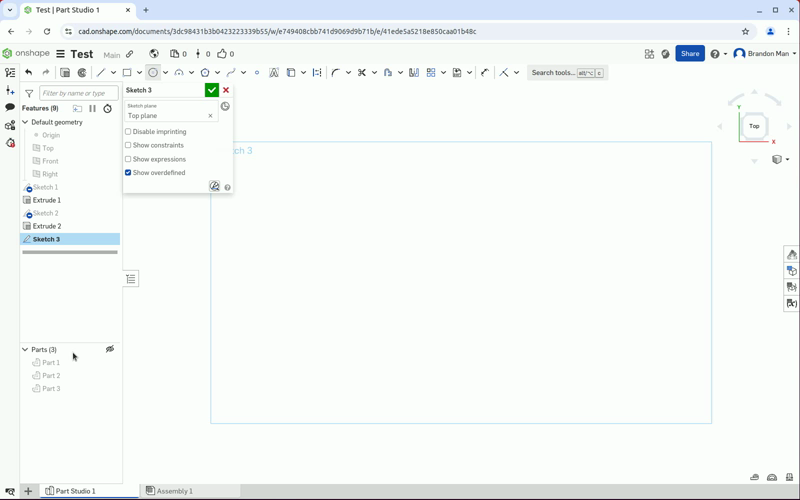
mouse_move(392, 282)
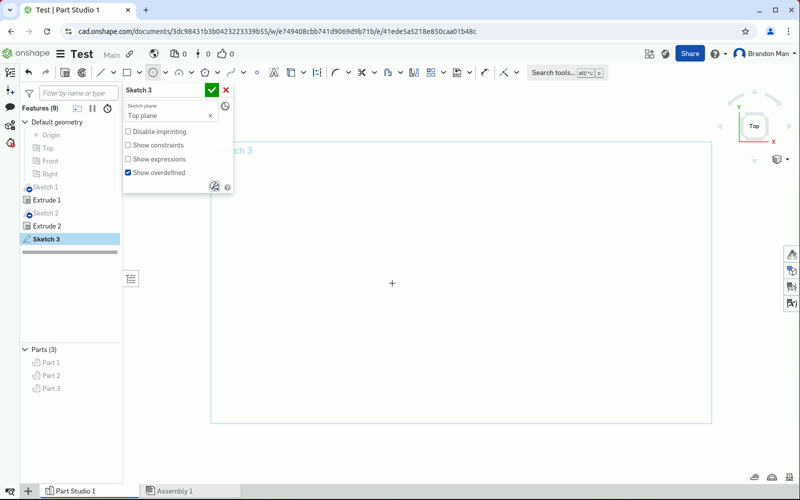
click(392, 282)
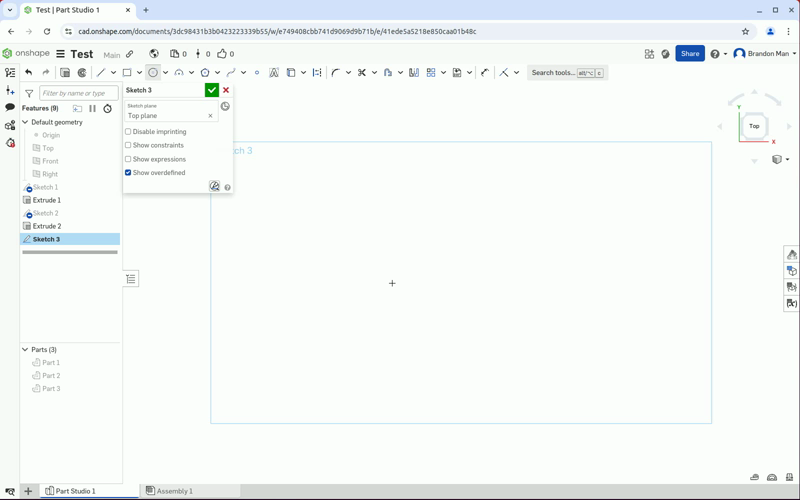
key_up(shift)
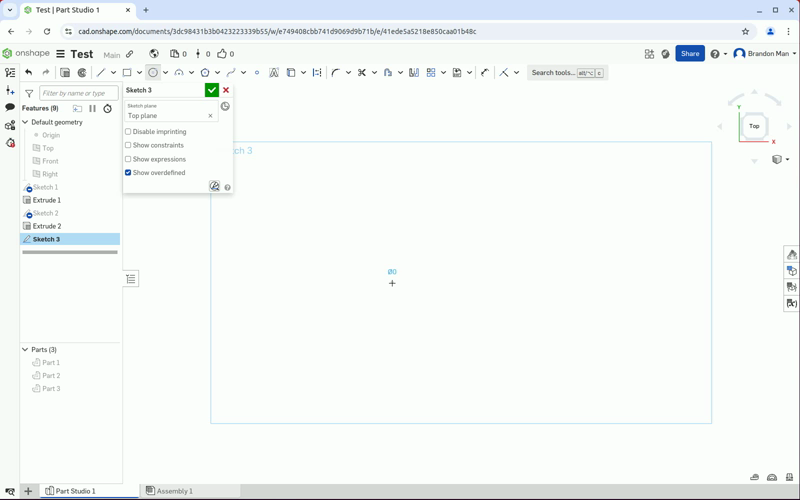
mouse_move(435, 282)
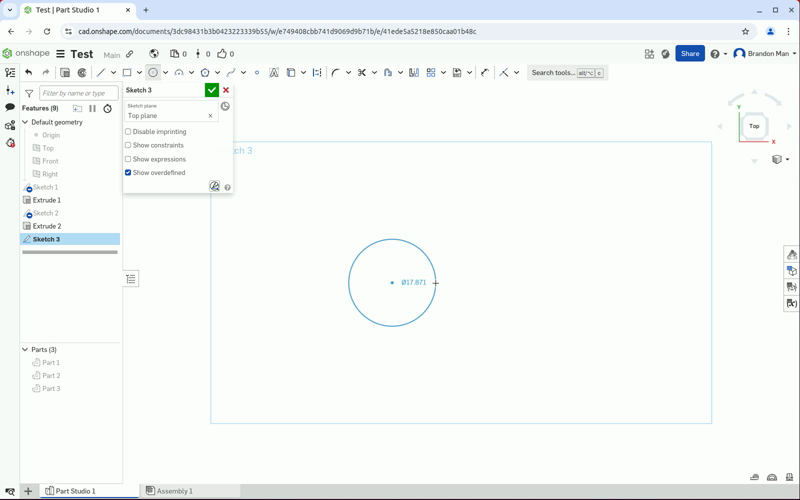
click(435, 282)
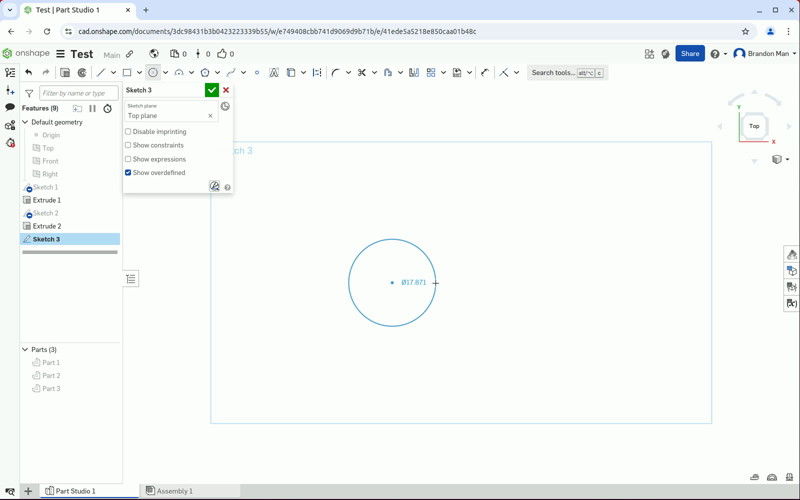
key(esc)
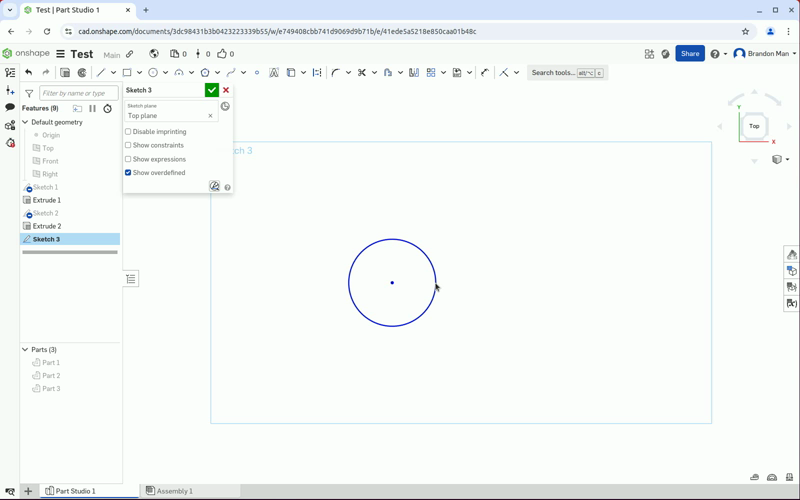
key(c)
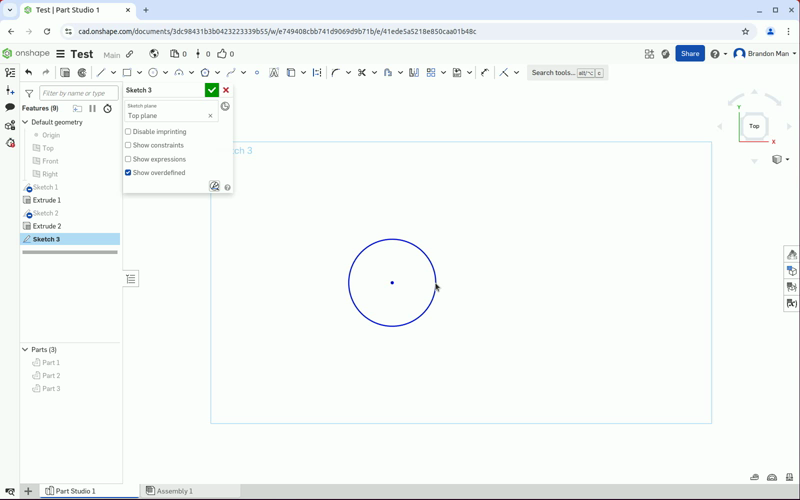
key_down(shift)
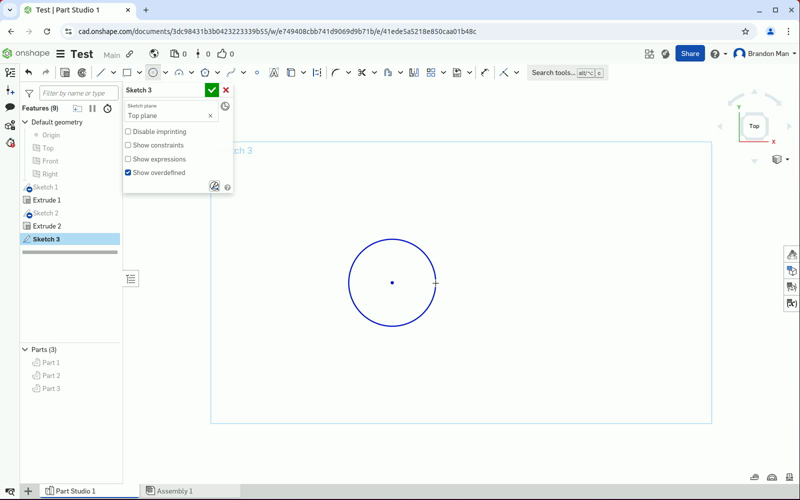
mouse_move(392, 282)
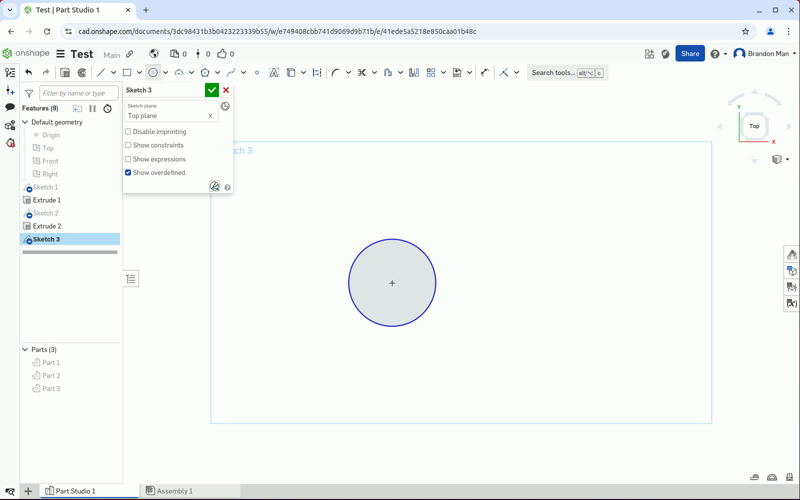
click(392, 282)
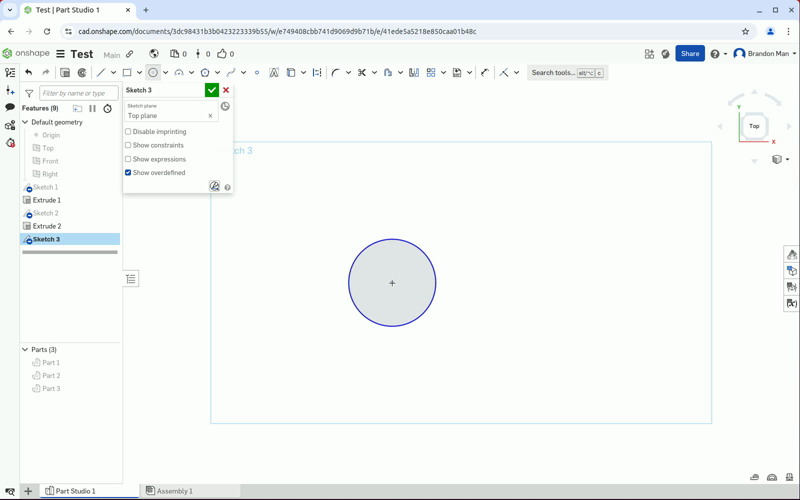
key_up(shift)
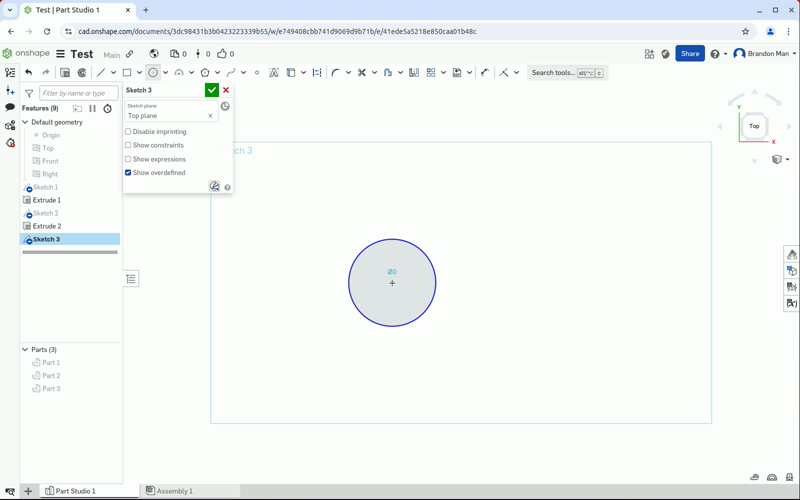
mouse_move(415, 282)
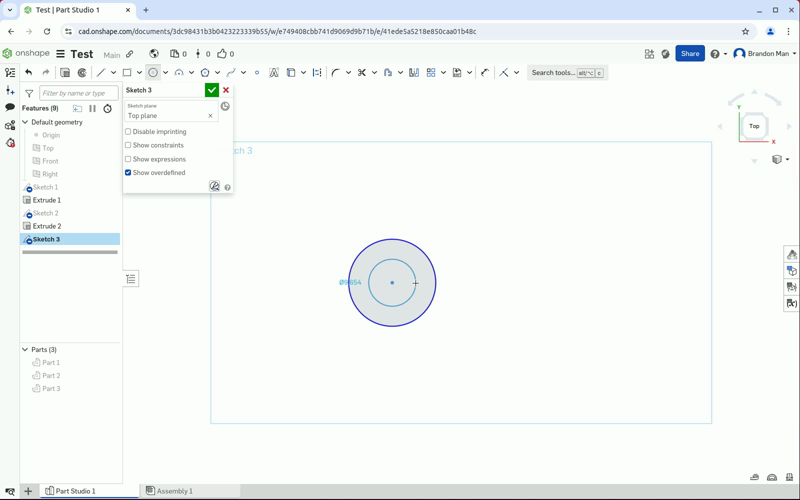
click(415, 282)
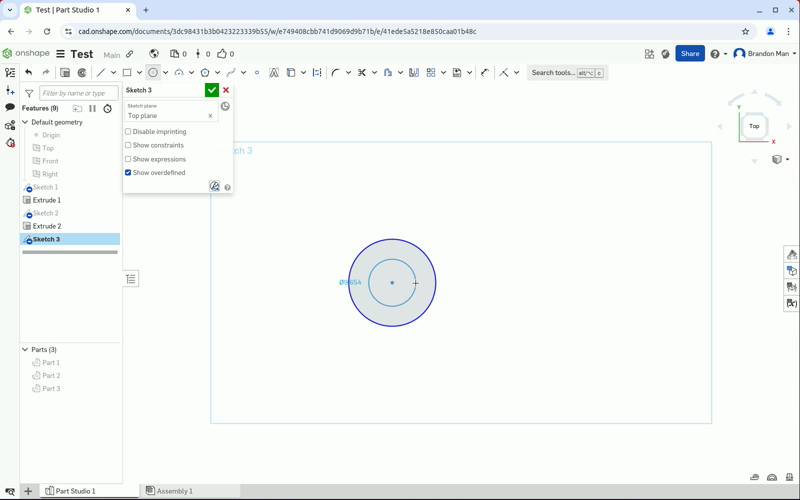
key(esc)
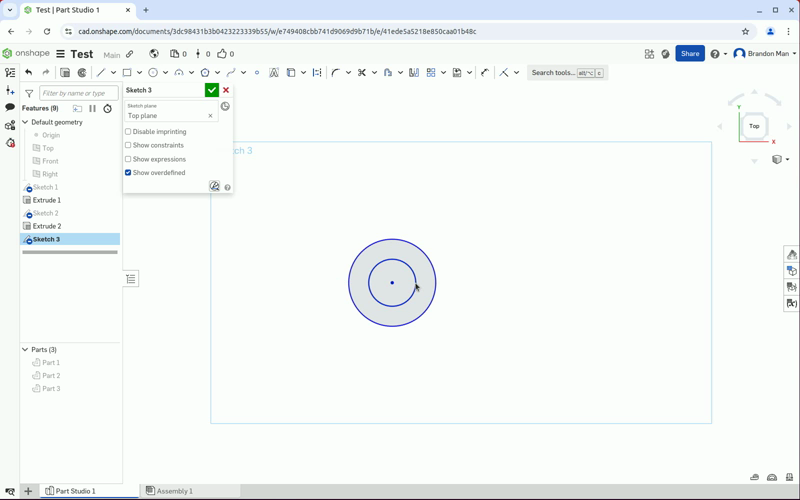
mouse_move(356, 288)
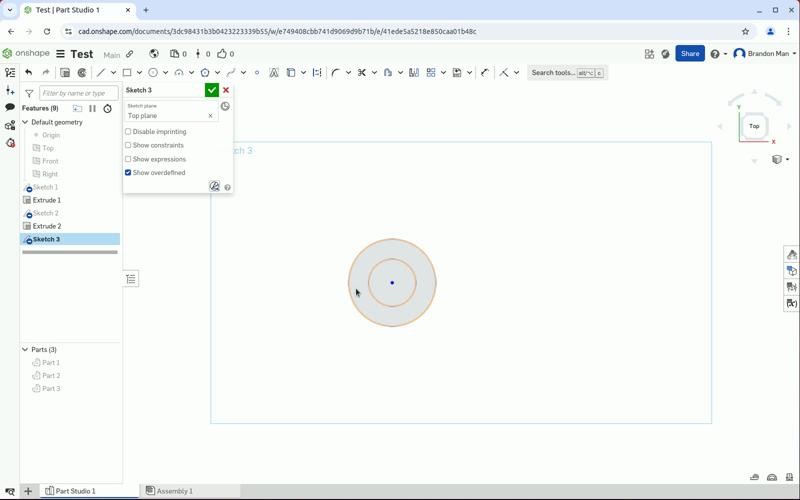
click(356, 288)
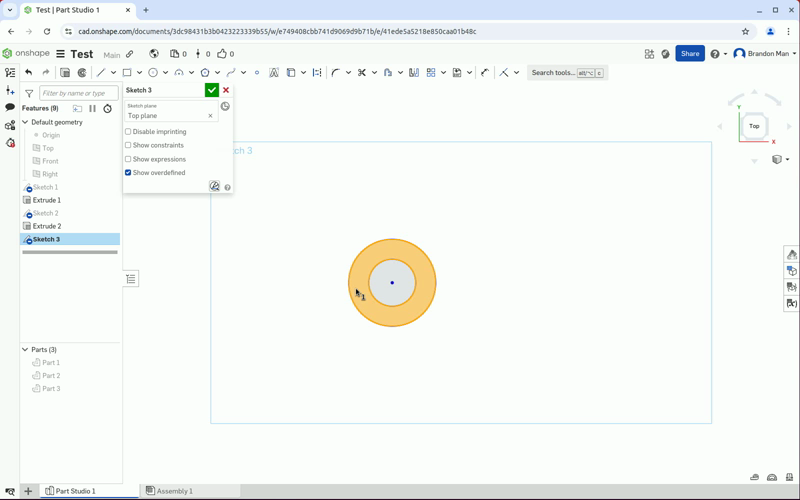
mouse_move(73, 352)
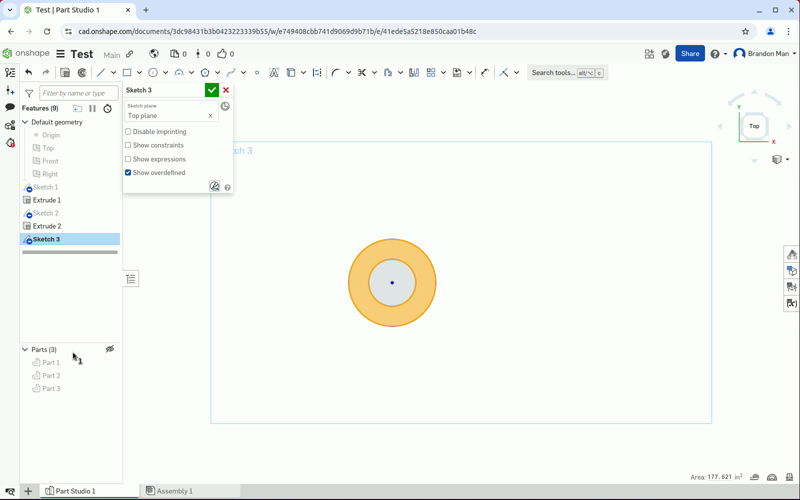
key(shift+y)
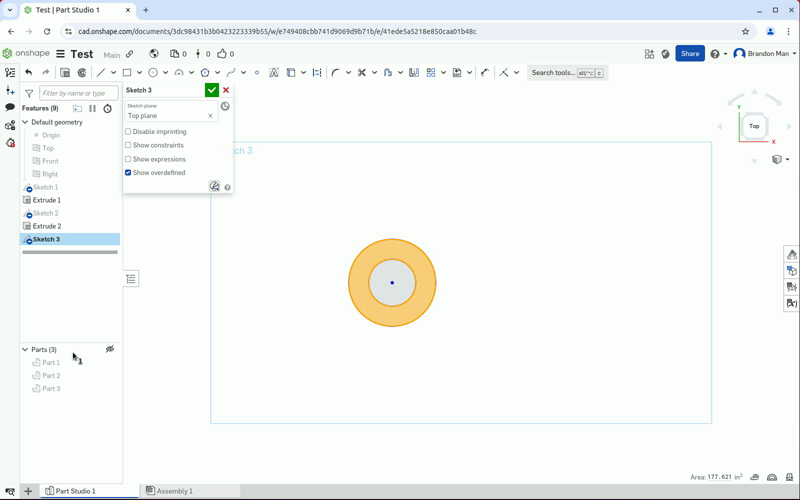
key(shift+e)
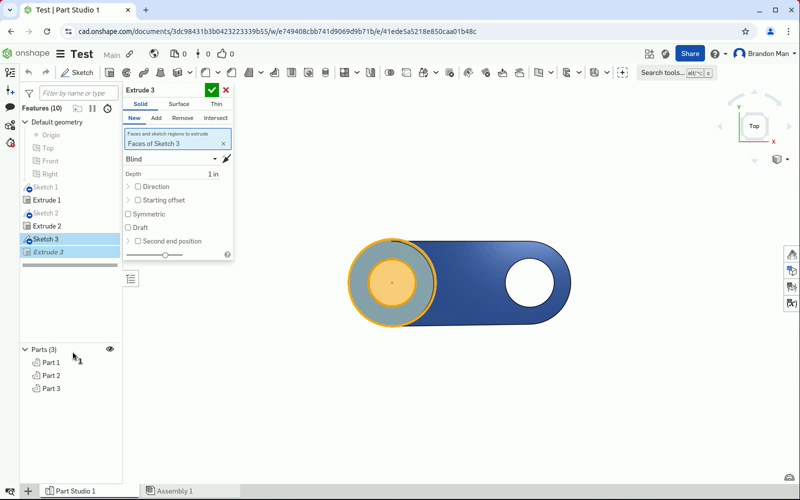
mouse_move(143, 106)
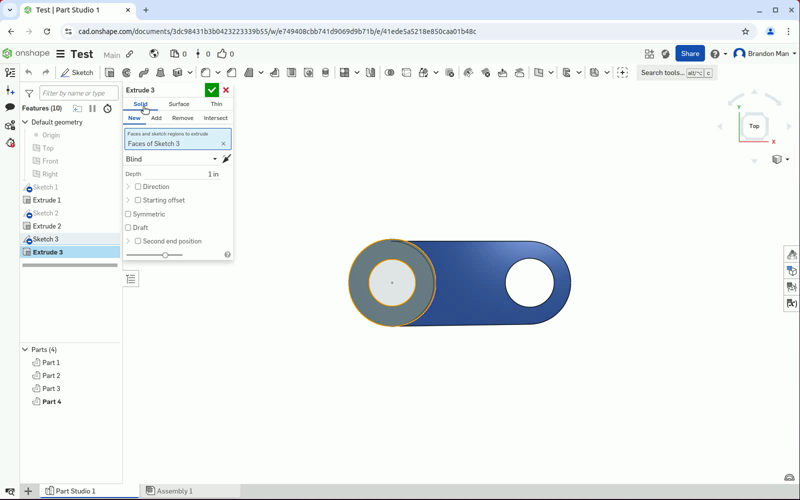
click(143, 106)
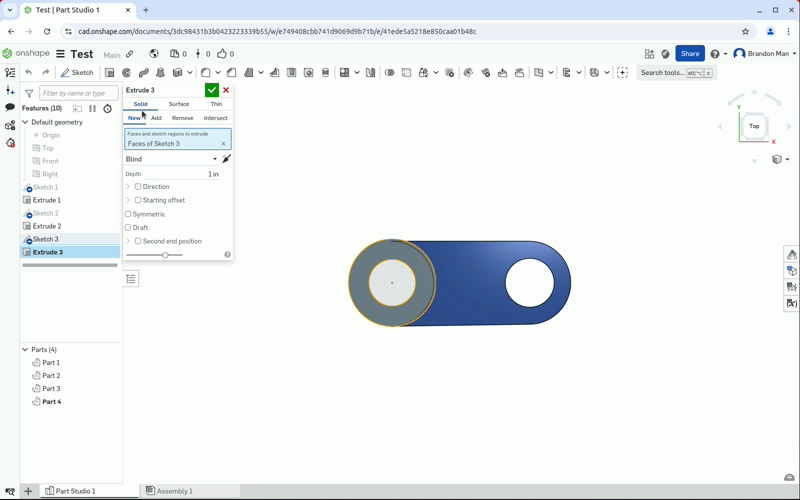
mouse_move(137, 120)
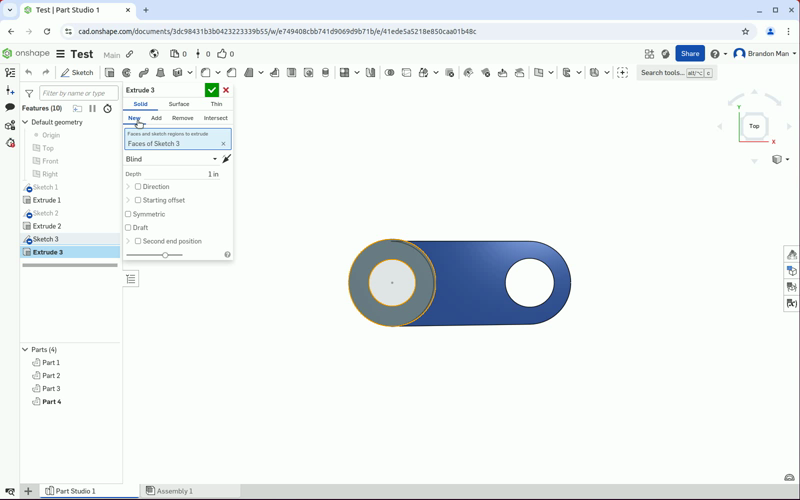
click(137, 120)
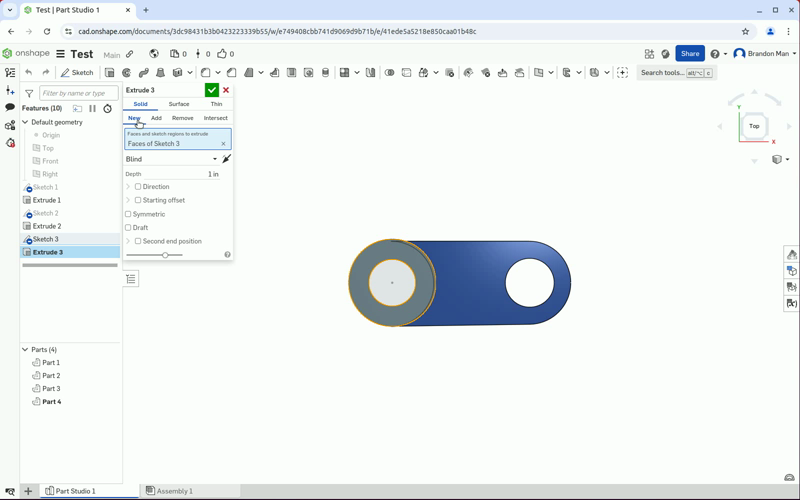
key(tab, 4)
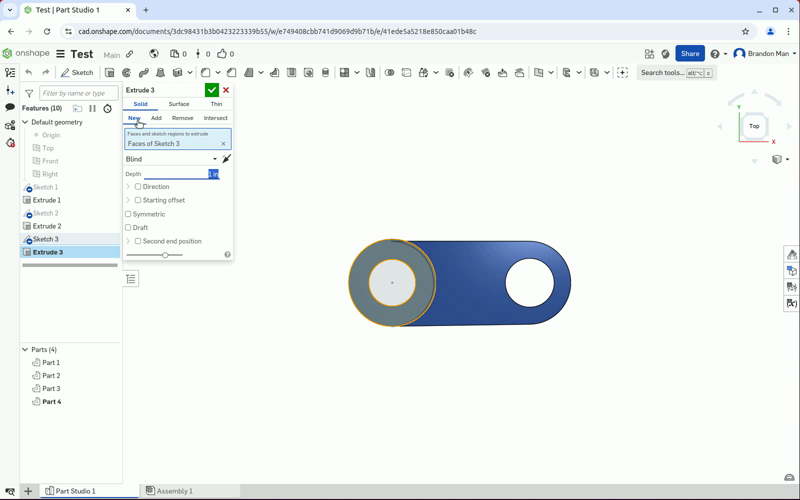
text(15.165)
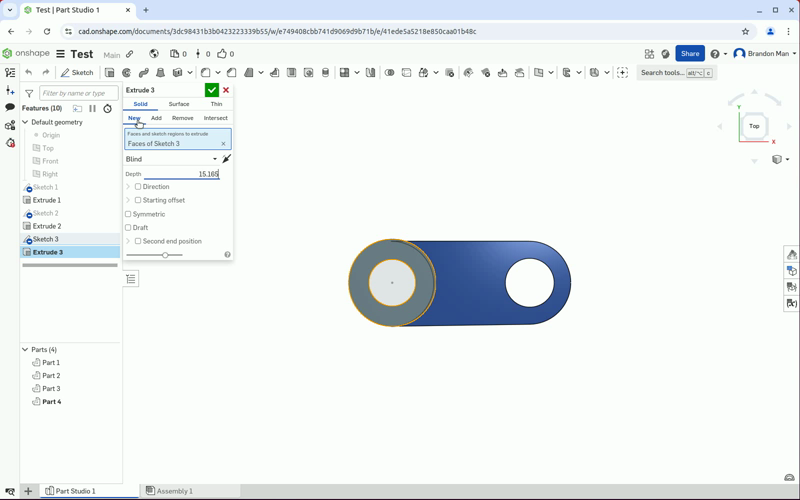
key(enter)
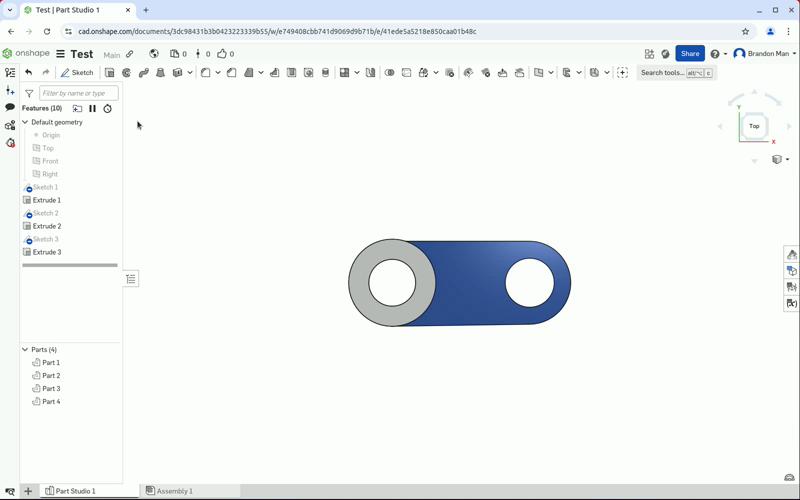
key(shift+h)
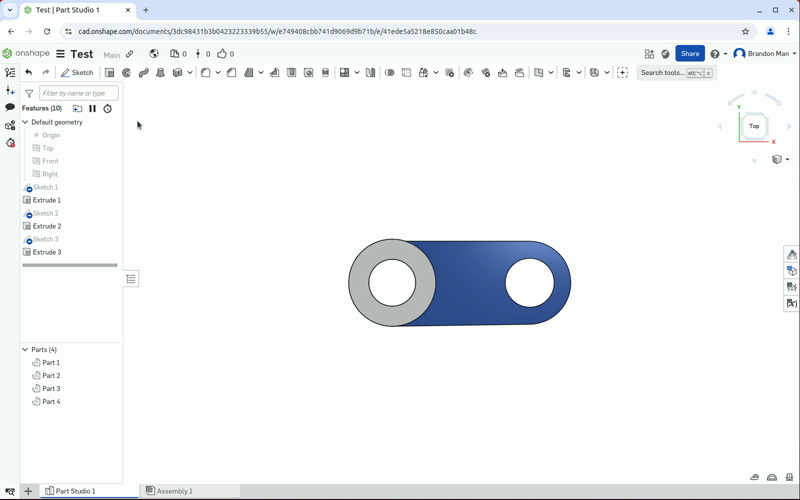
key(shift+h)
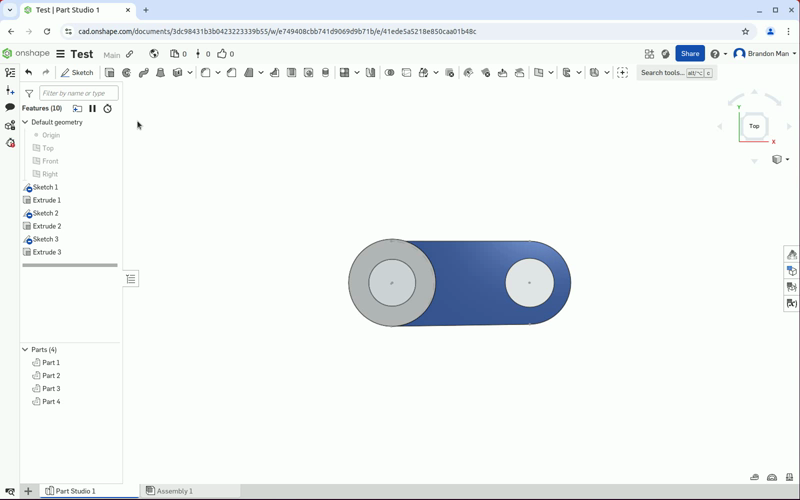
key(shift+7)
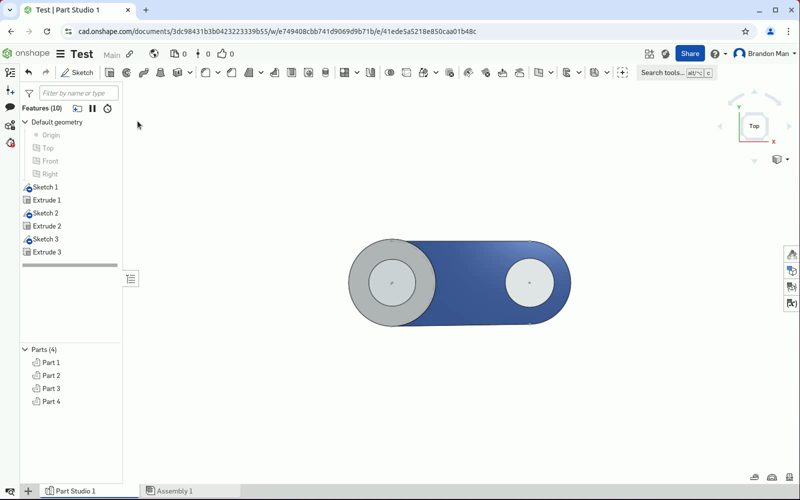
key(up, 3)
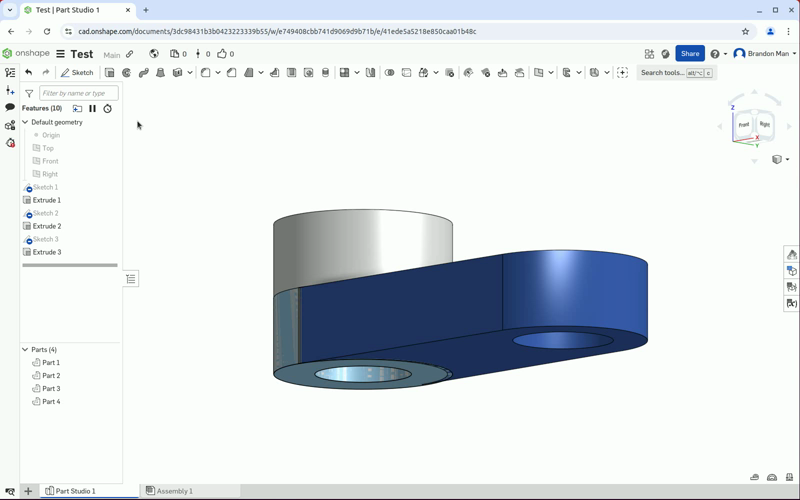
key(left, 3)
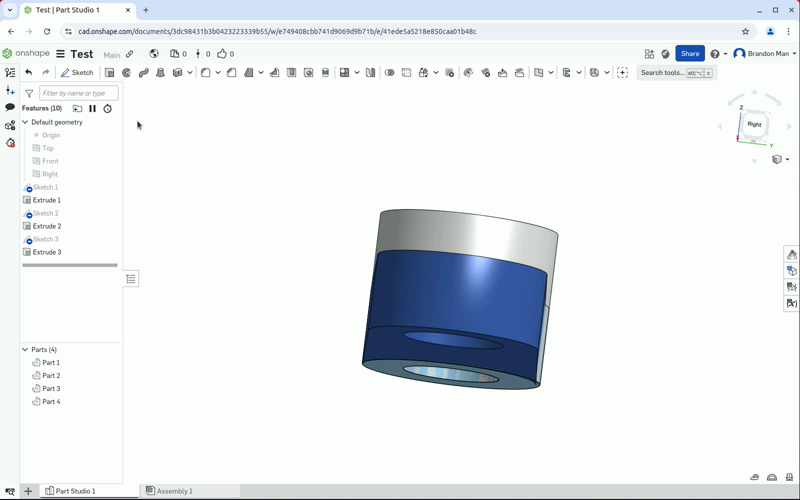
key(right, 3)
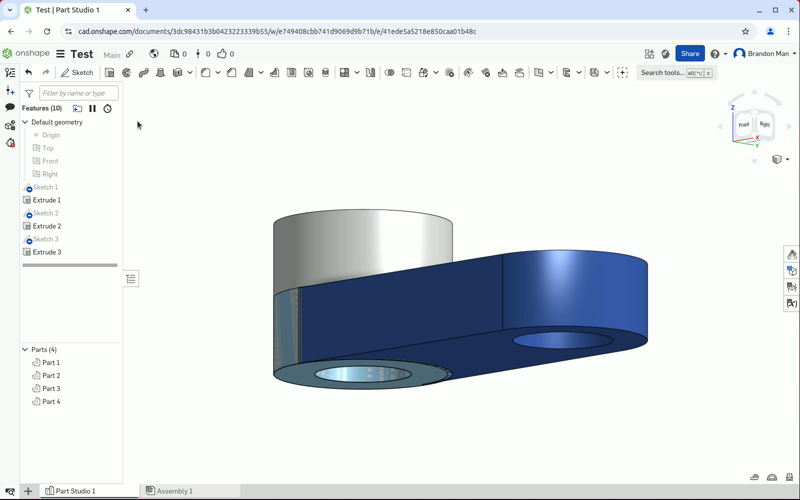
key(down, 3)
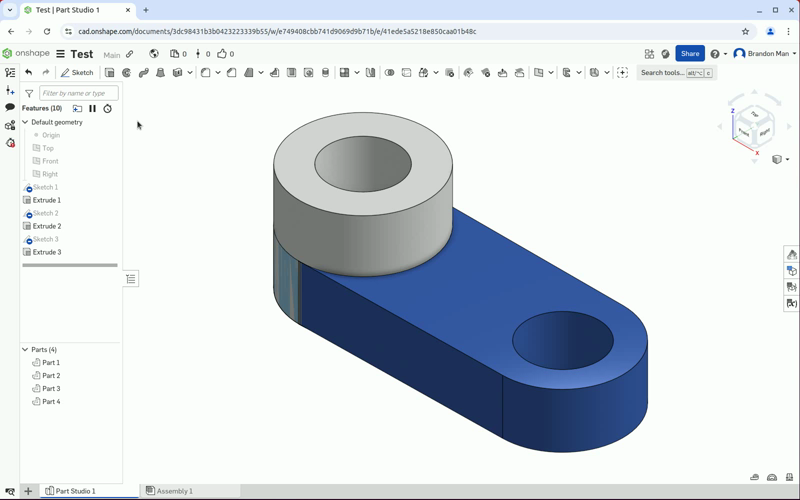
mouse_move(73, 189)
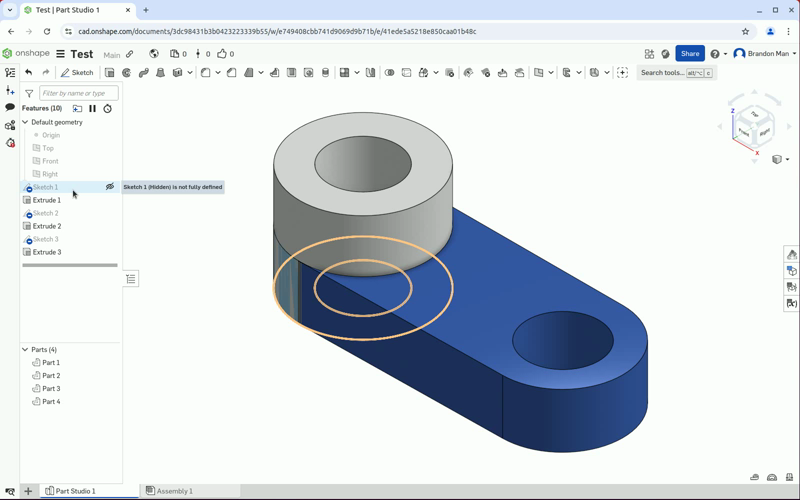
click(73, 189)